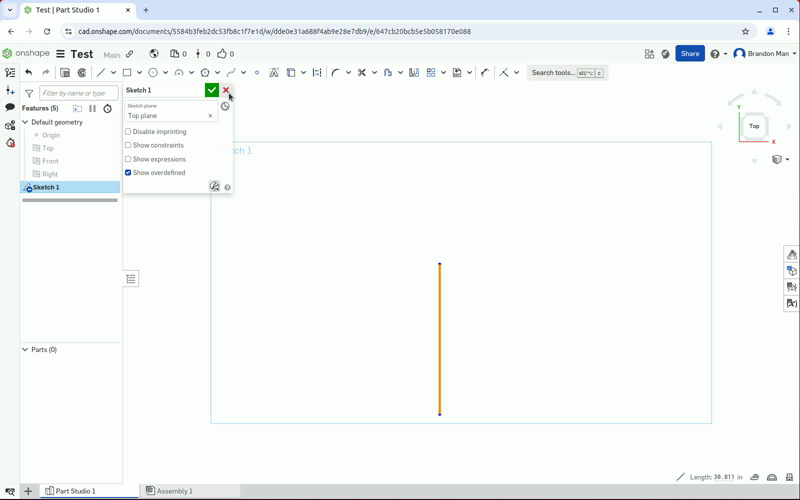
key(shift+h)
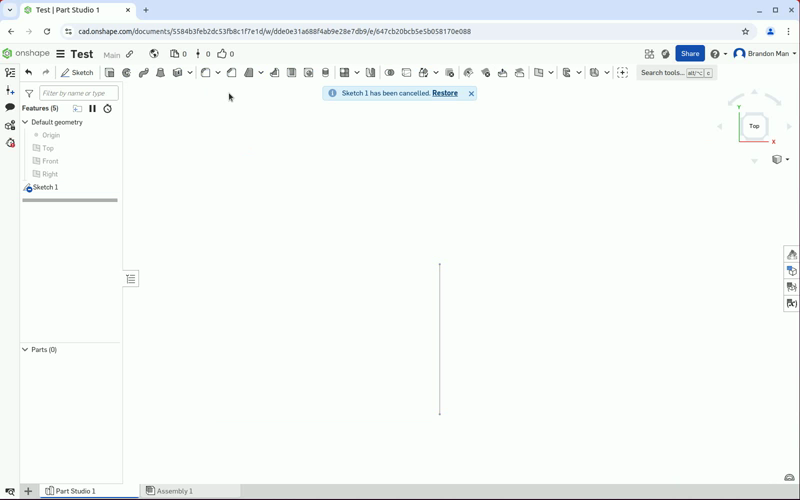
key(shift+s)
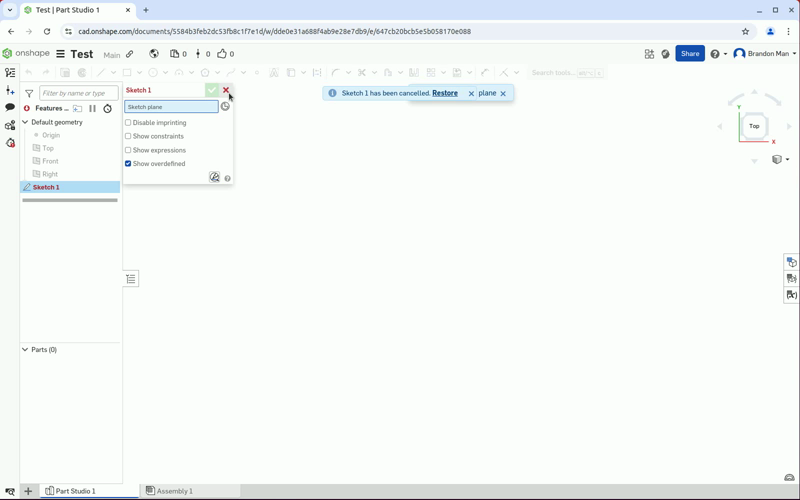
mouse_move(73, 150)
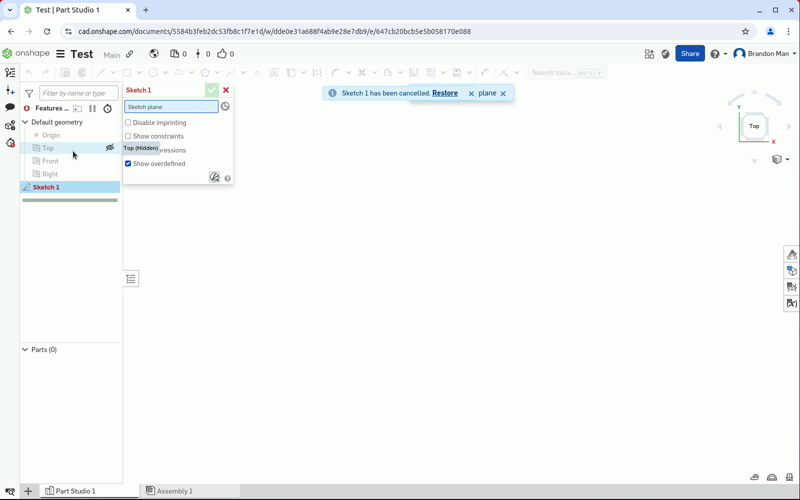
click(73, 150)
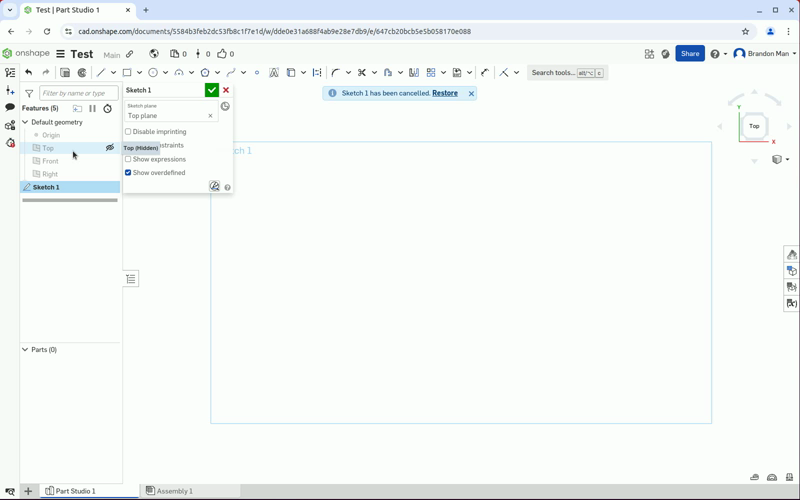
mouse_move(73, 352)
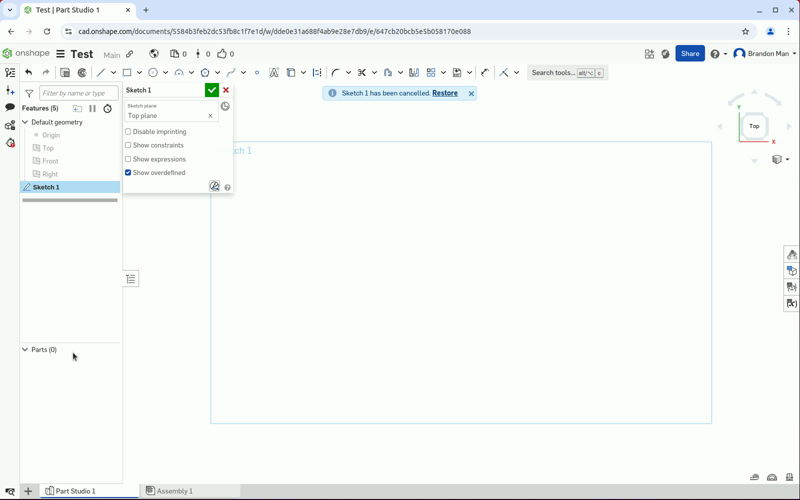
key(y)
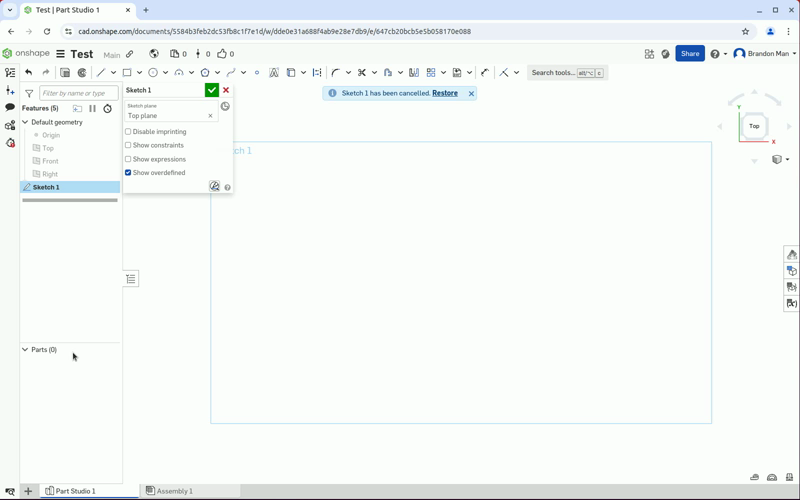
key(l)
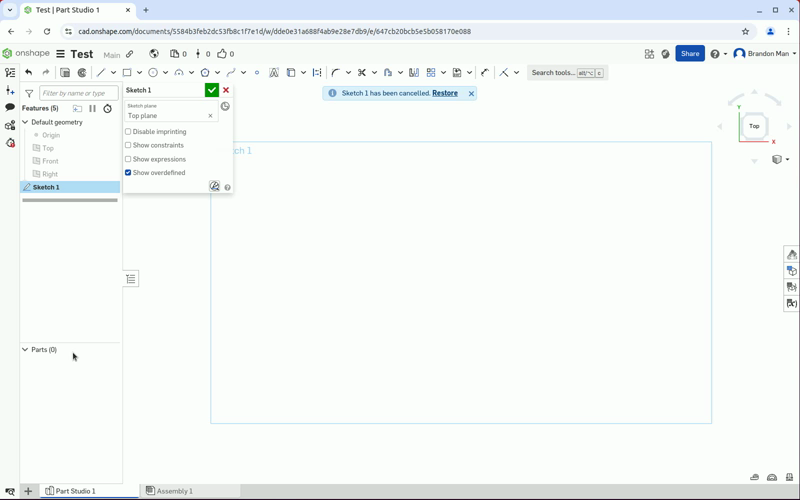
key_down(shift)
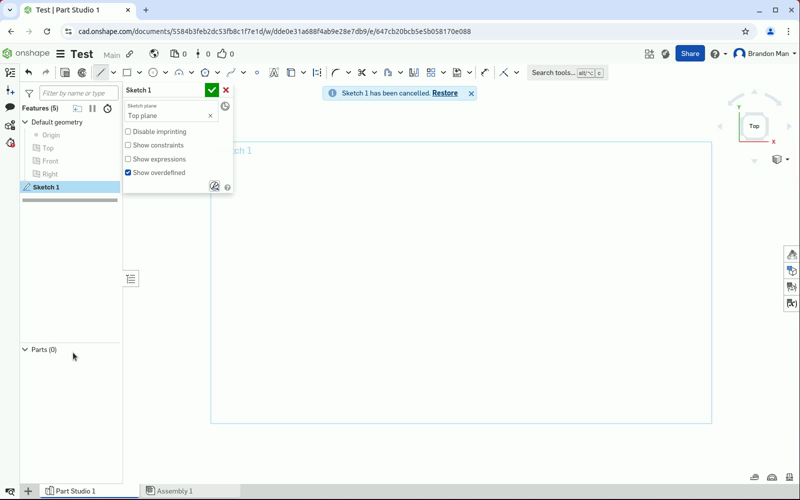
mouse_move(410, 370)
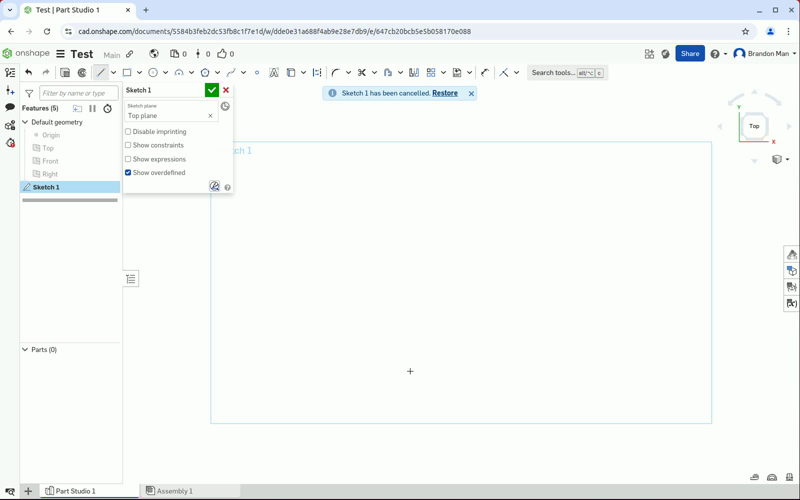
click(410, 370)
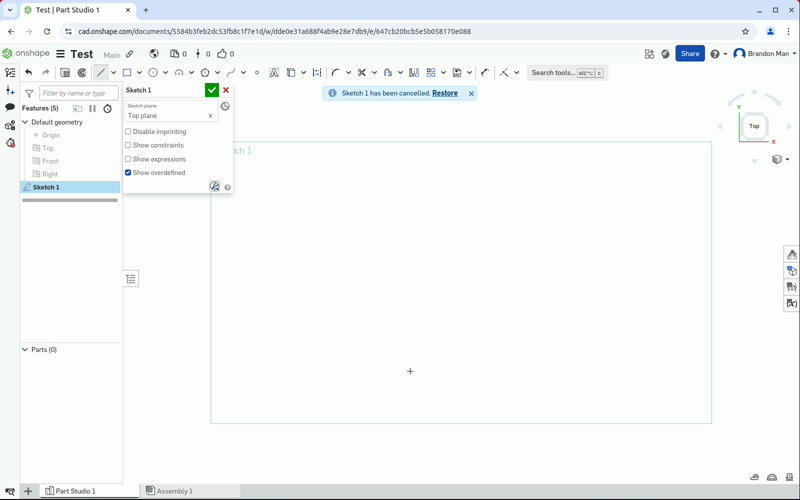
key_up(shift)
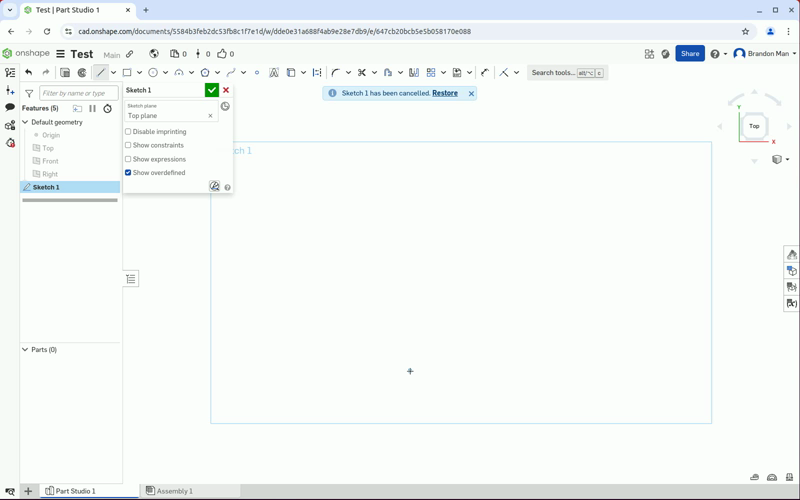
key_down(shift)
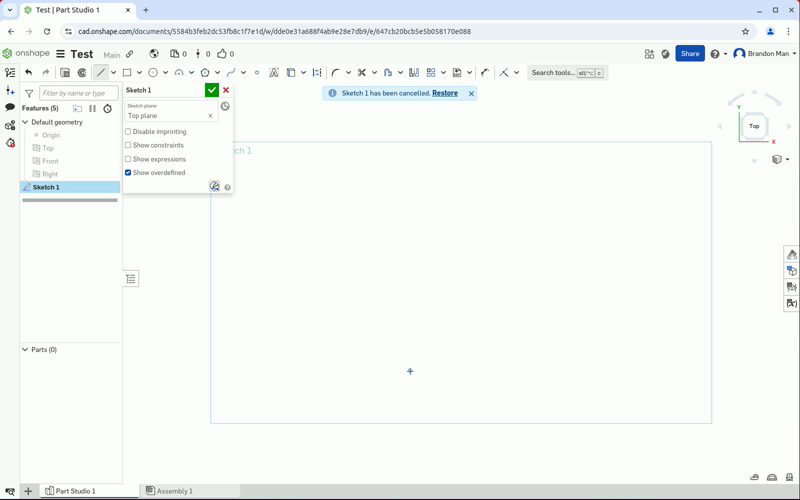
mouse_move(512, 370)
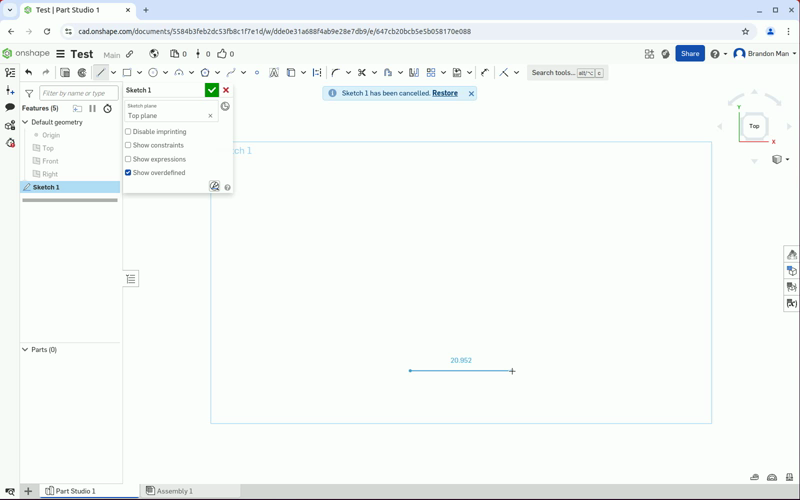
click(512, 370)
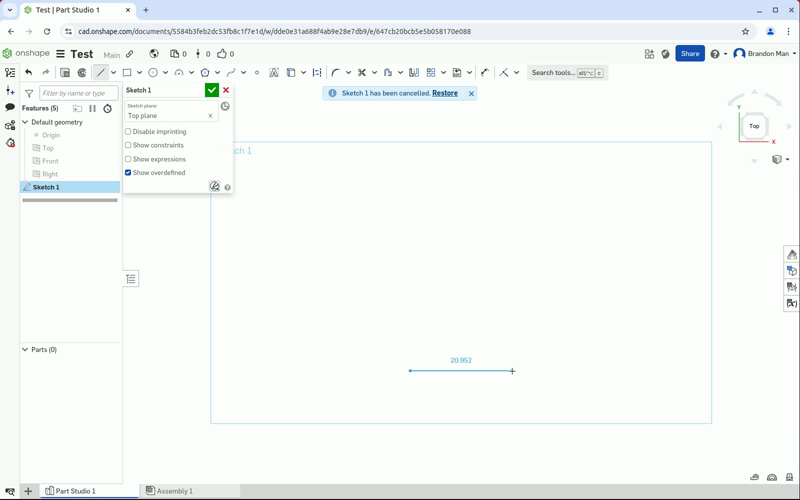
key_up(shift)
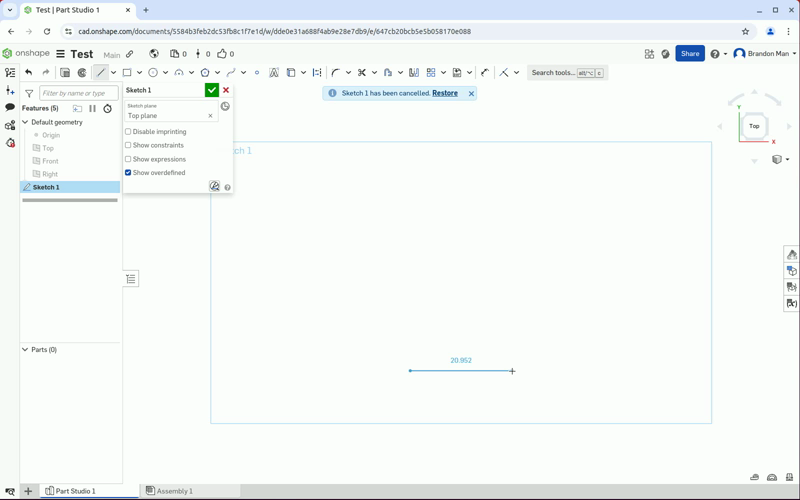
key_down(shift)
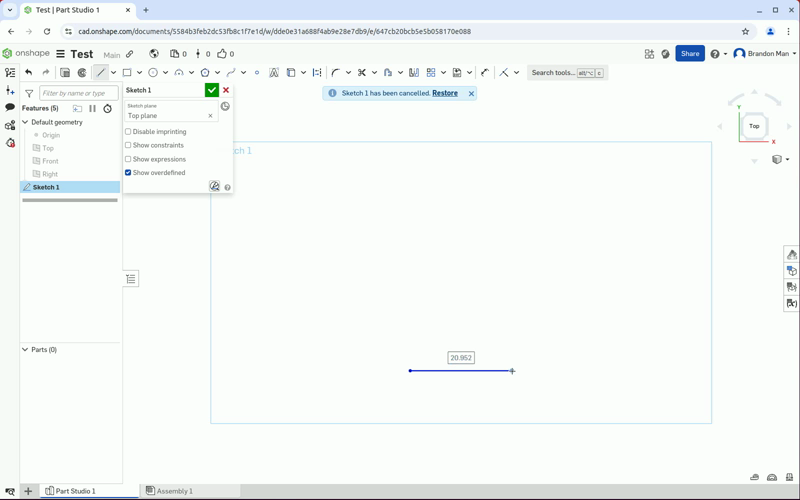
mouse_move(512, 194)
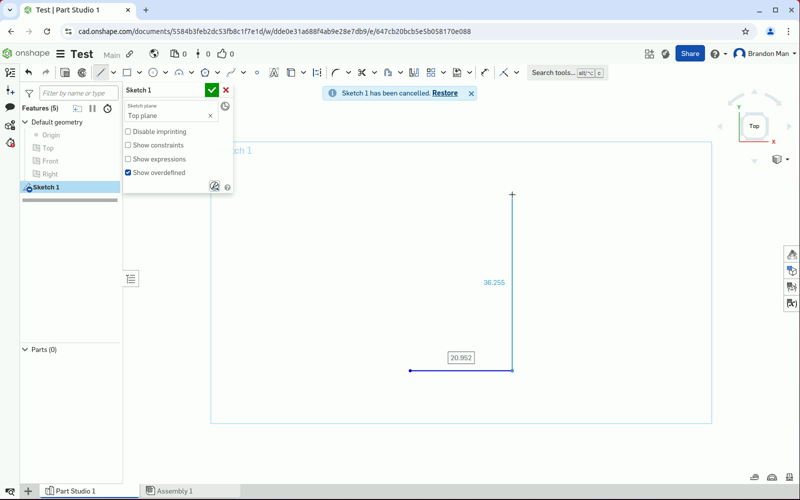
click(512, 194)
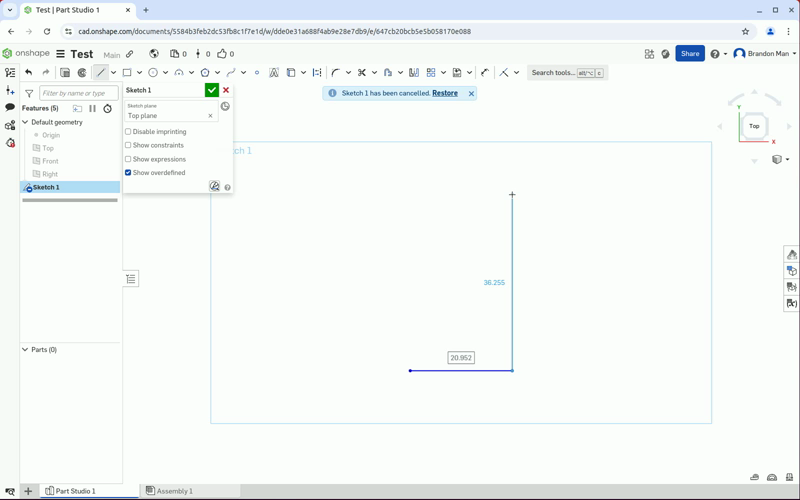
key_up(shift)
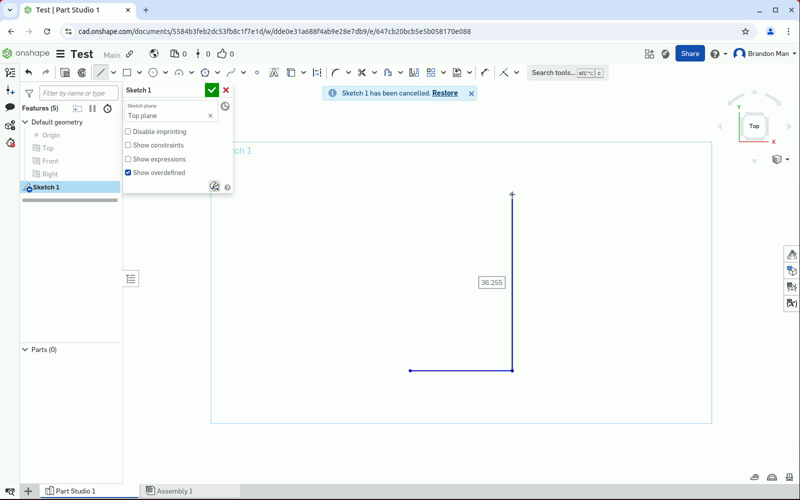
key_down(shift)
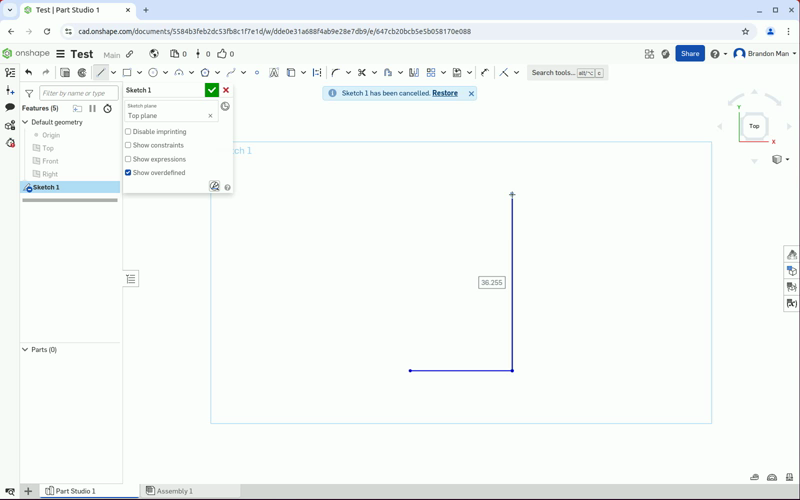
mouse_move(410, 194)
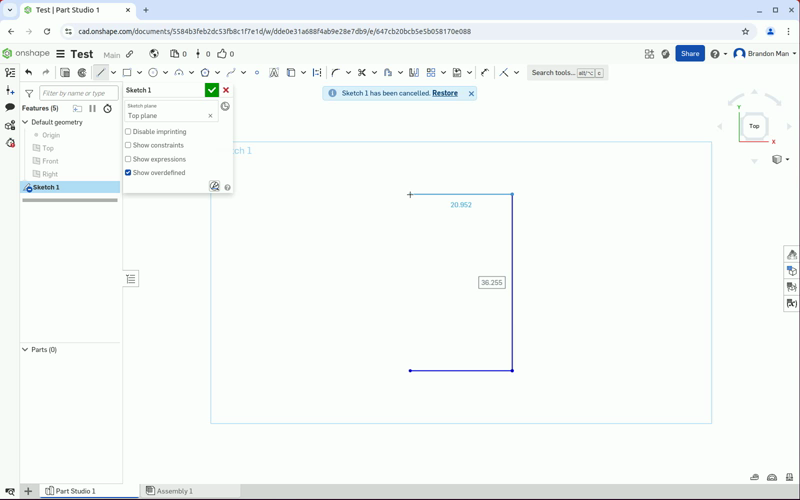
click(410, 194)
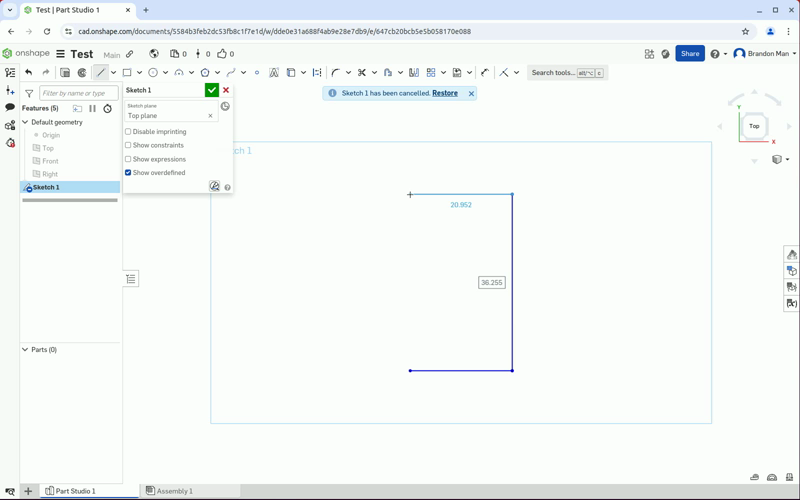
key_up(shift)
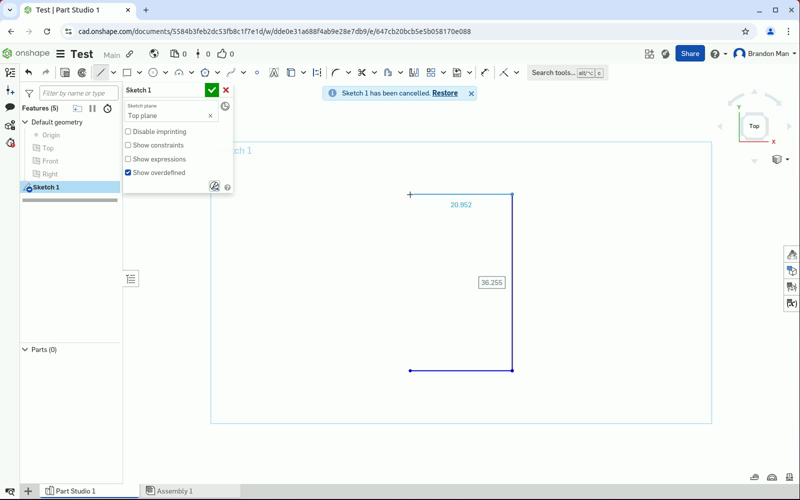
key_down(shift)
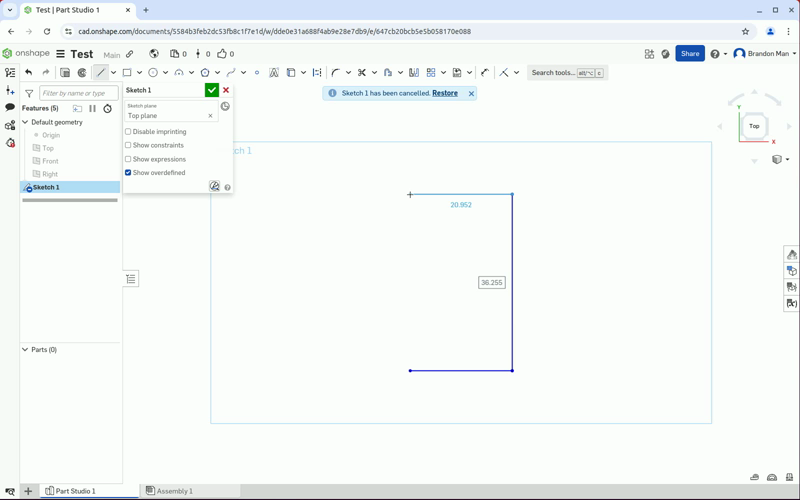
mouse_move(410, 370)
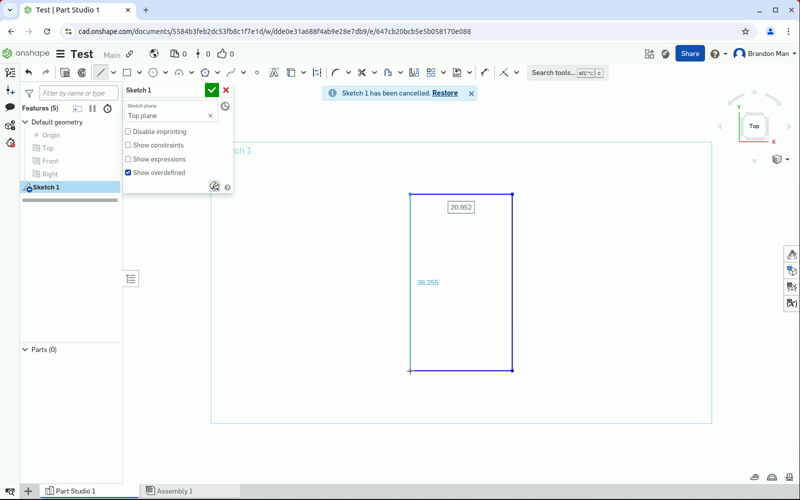
key_up(shift)
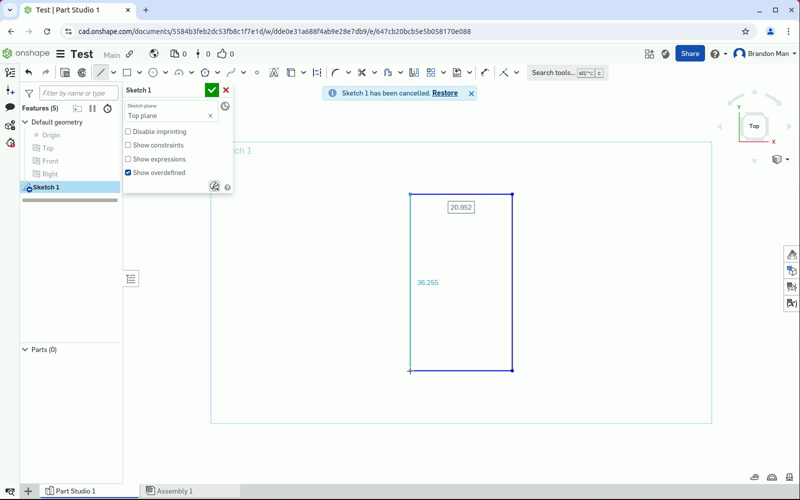
click(410, 370)
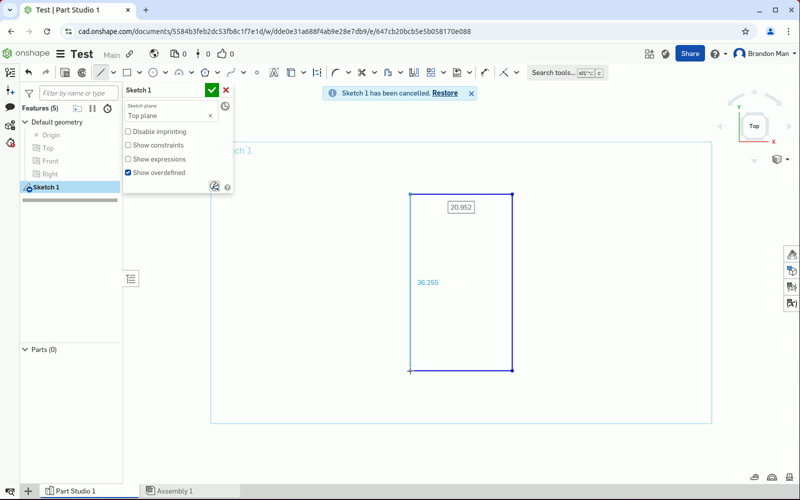
key(esc)
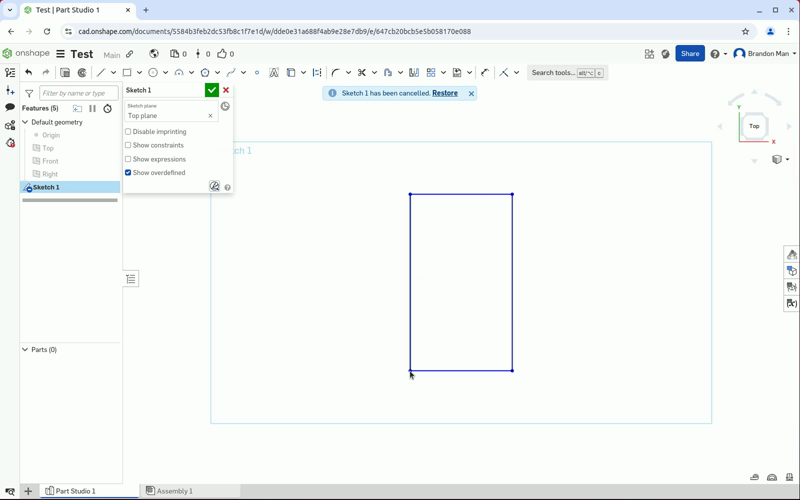
mouse_move(445, 248)
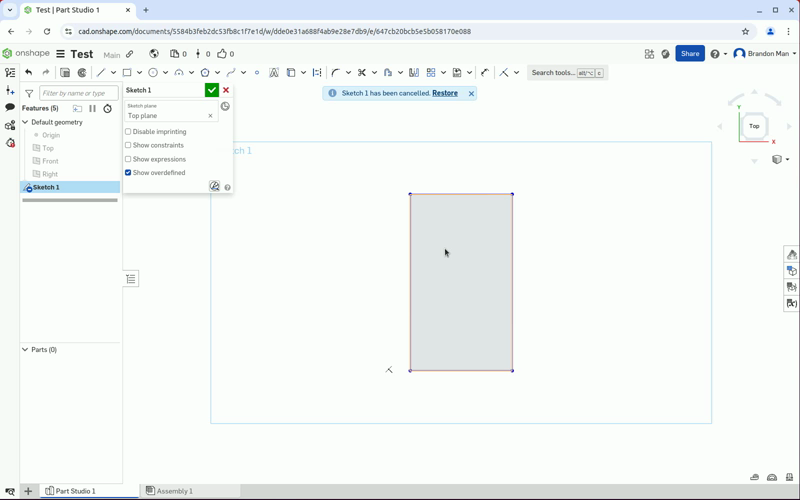
click(445, 248)
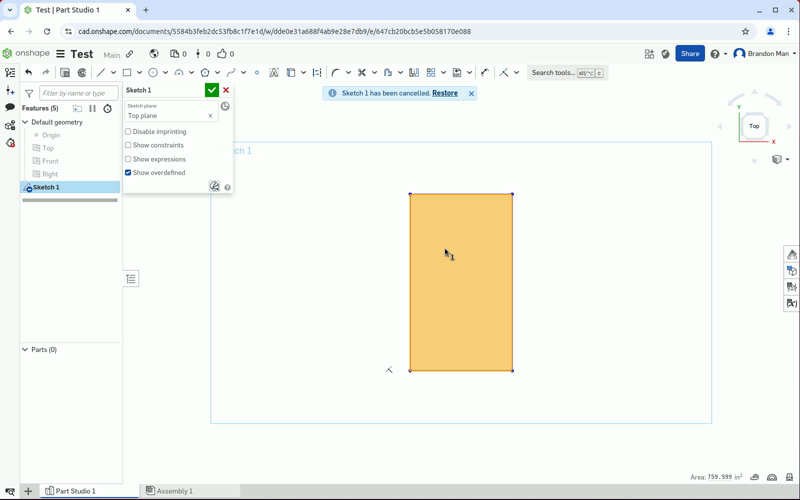
mouse_move(73, 352)
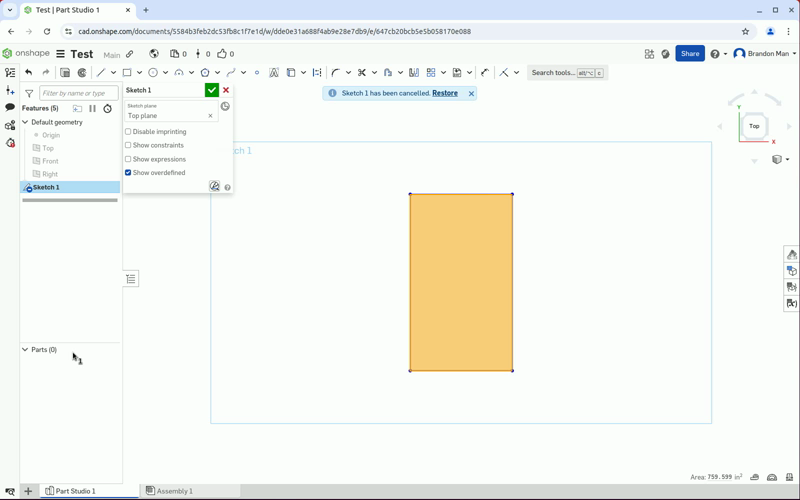
key(shift+y)
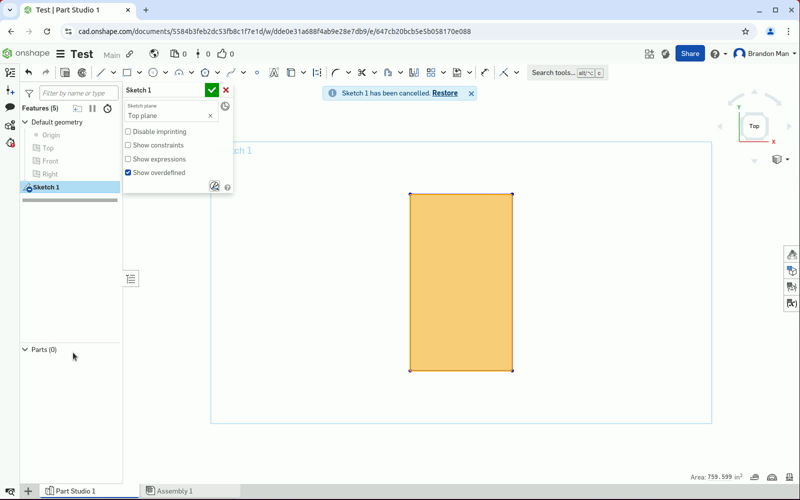
key(shift+e)
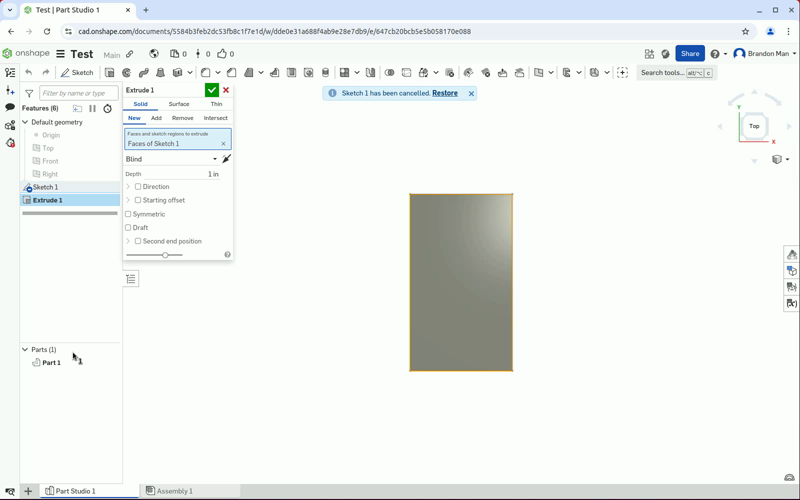
mouse_move(143, 106)
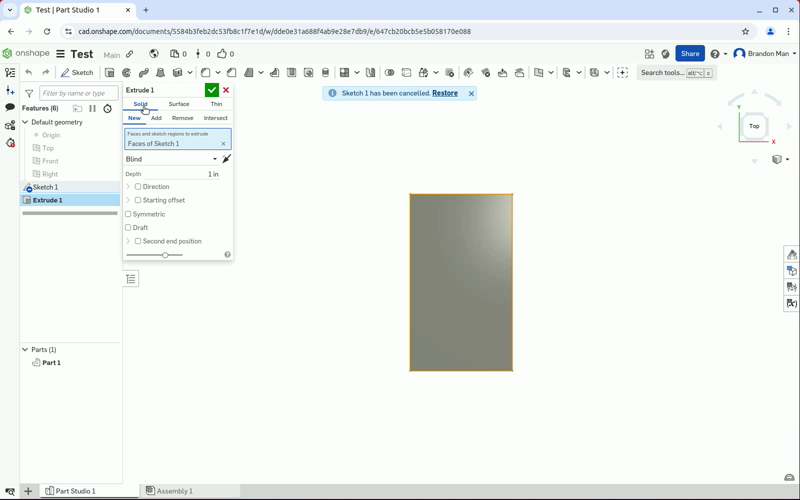
click(143, 106)
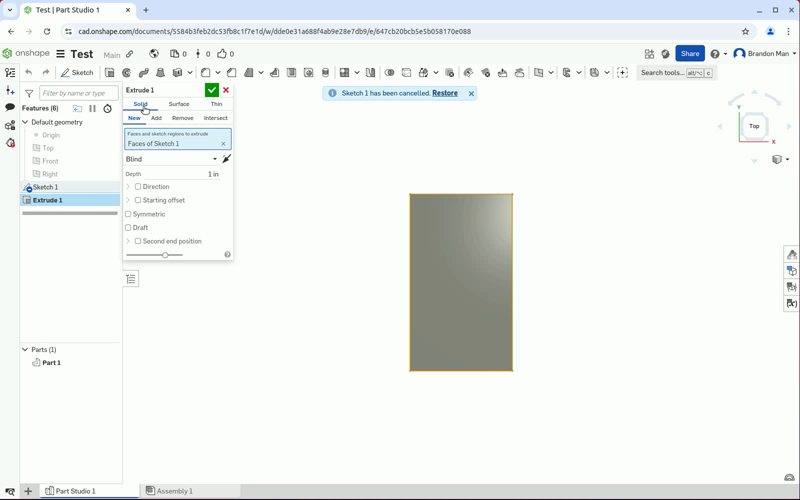
mouse_move(137, 120)
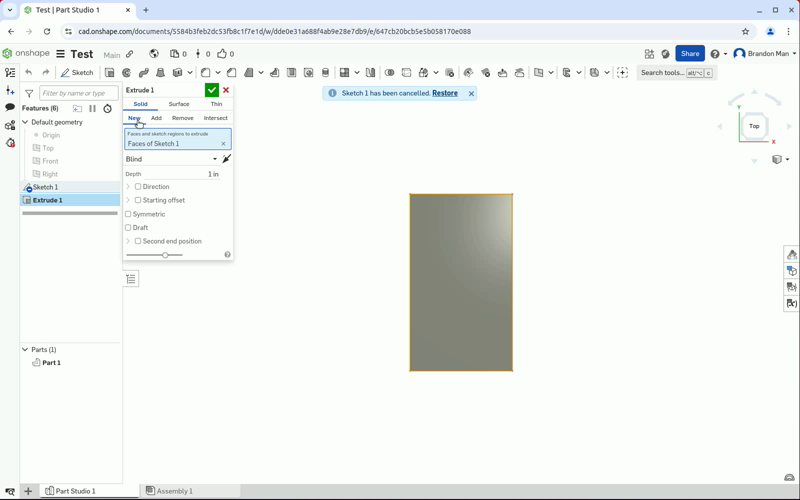
click(137, 120)
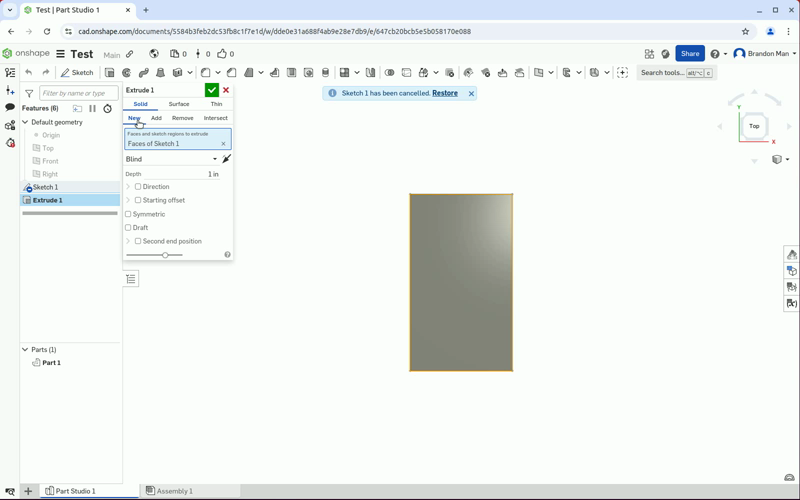
key(tab, 4)
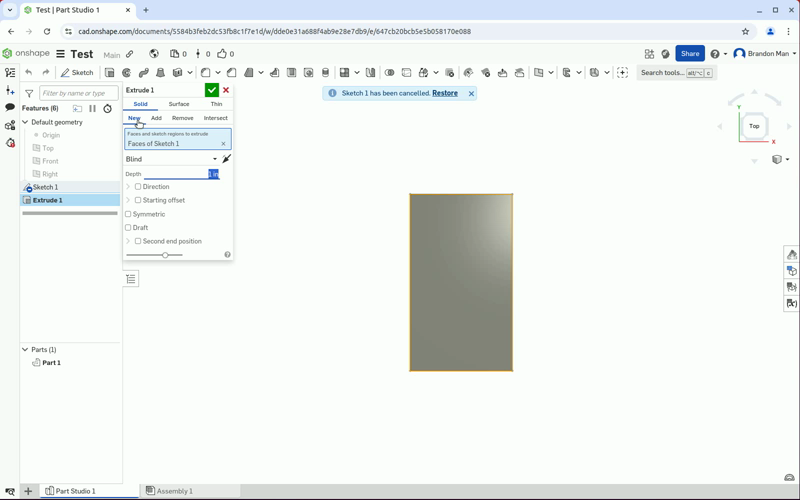
text(23.108)
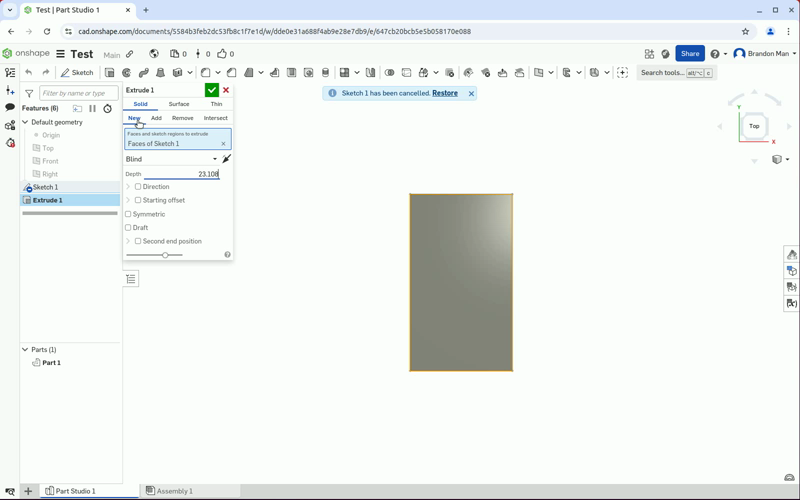
key(enter)
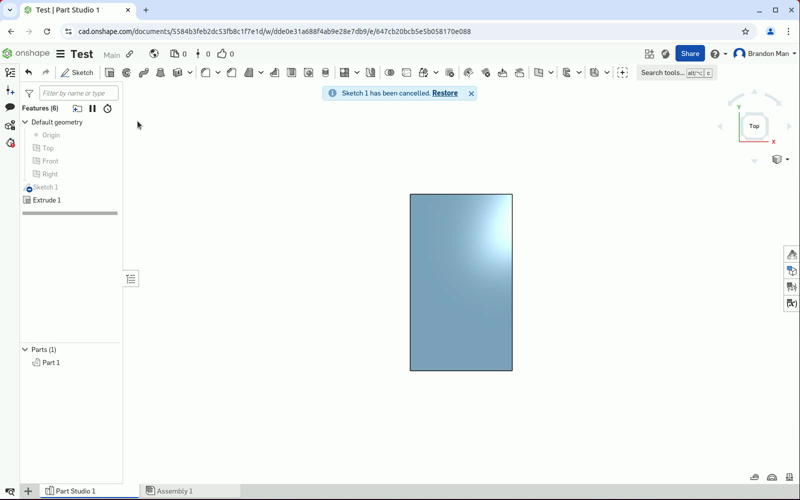
key(shift+h)
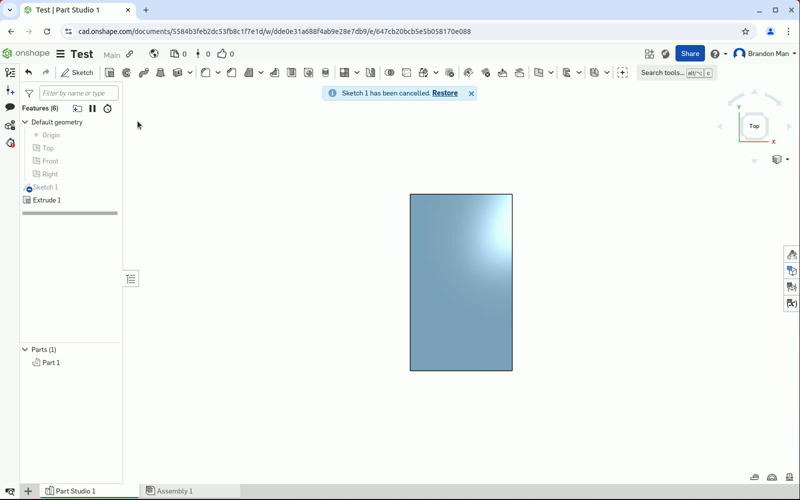
key(shift+h)
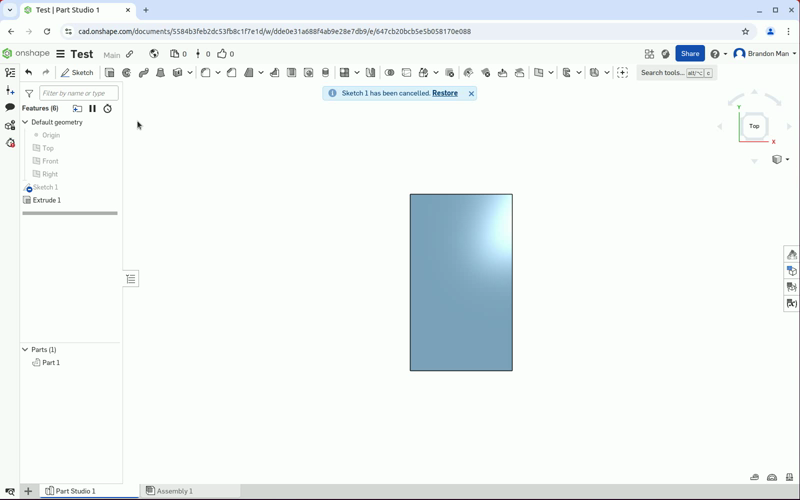
mouse_move(73, 189)
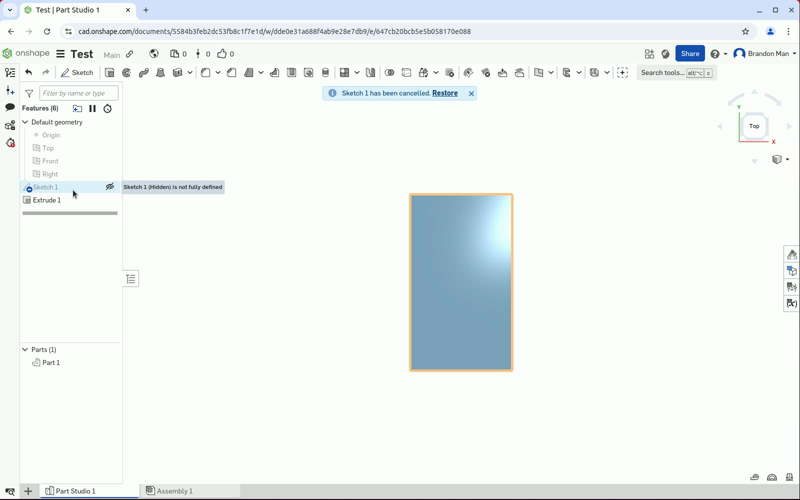
click(73, 189)
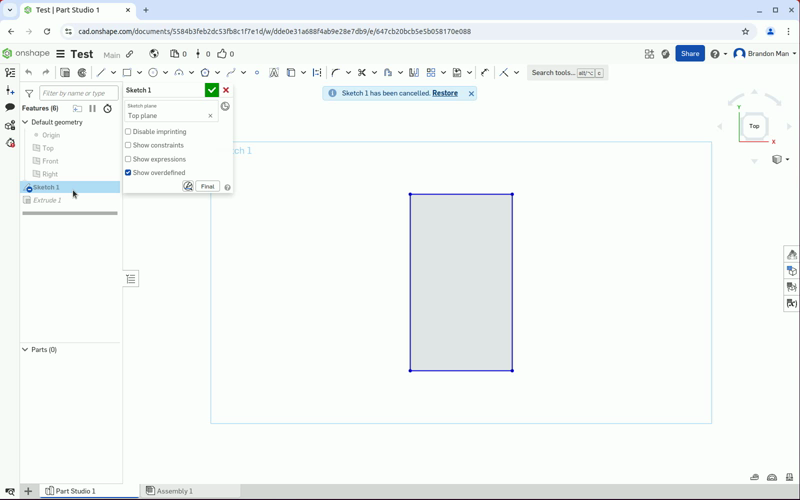
mouse_move(229, 92)
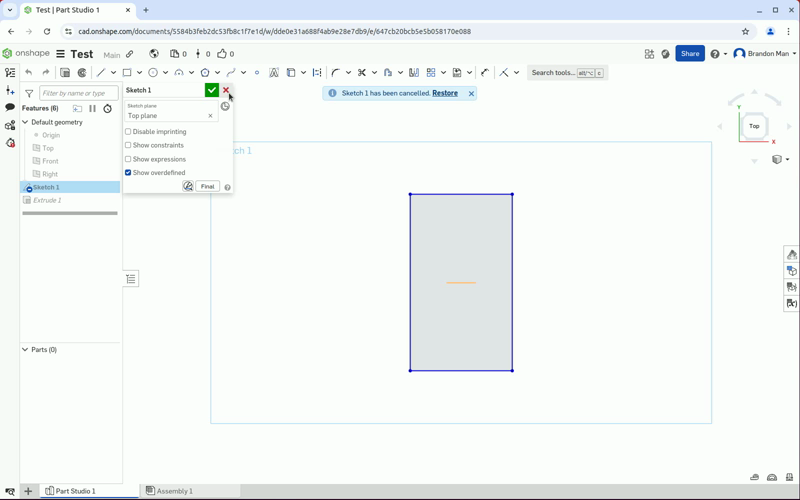
click(229, 92)
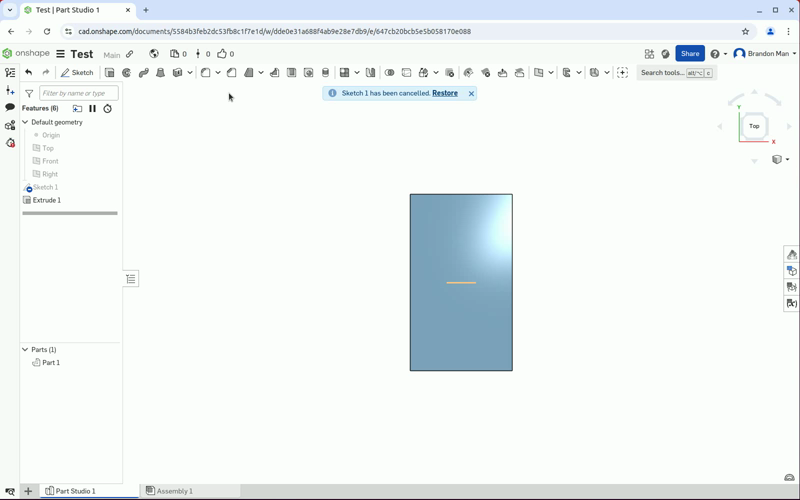
mouse_move(73, 352)
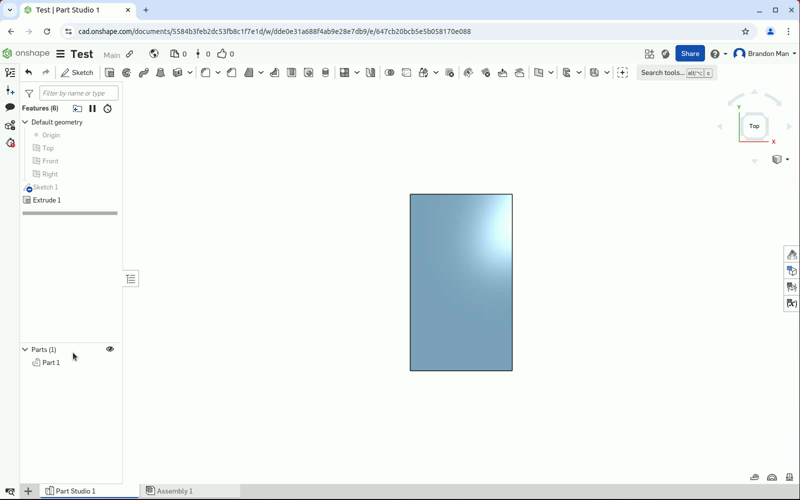
key(y)
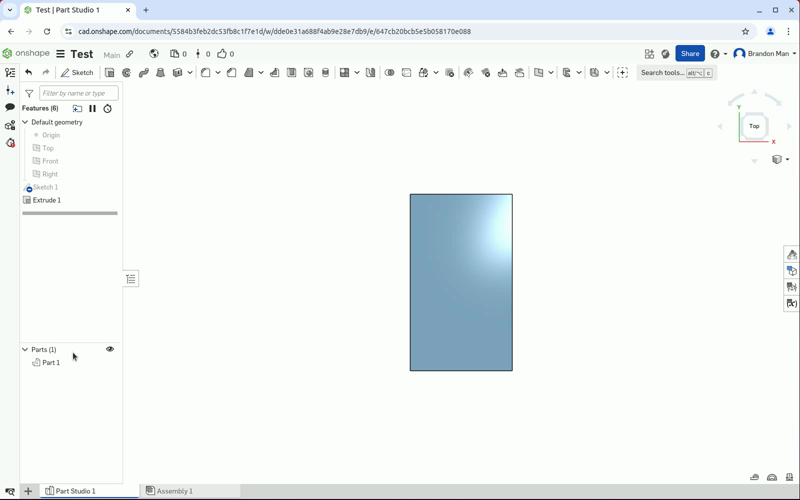
key(shift+p)
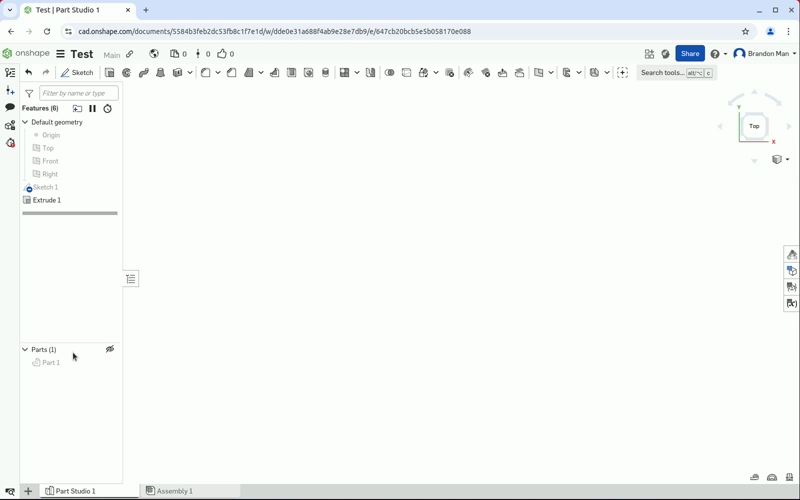
key(space)
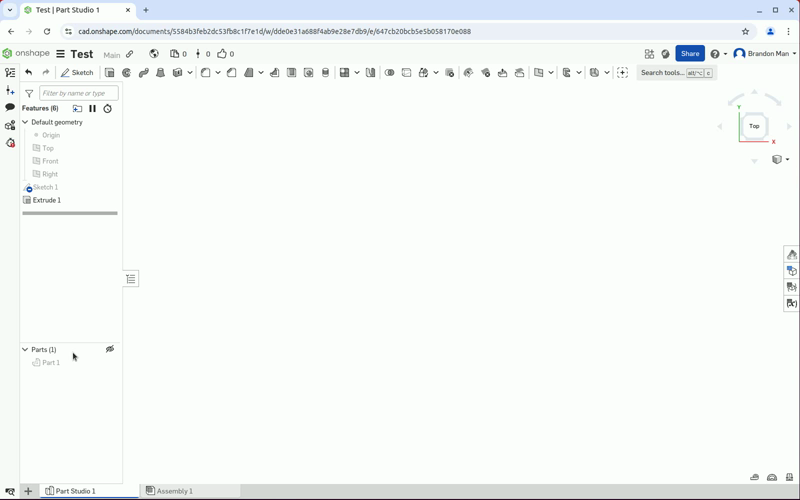
key_down(shift)
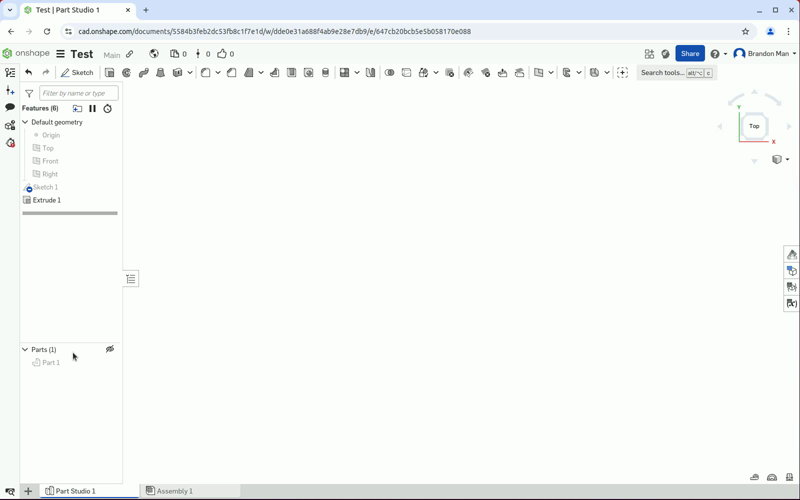
key(up)
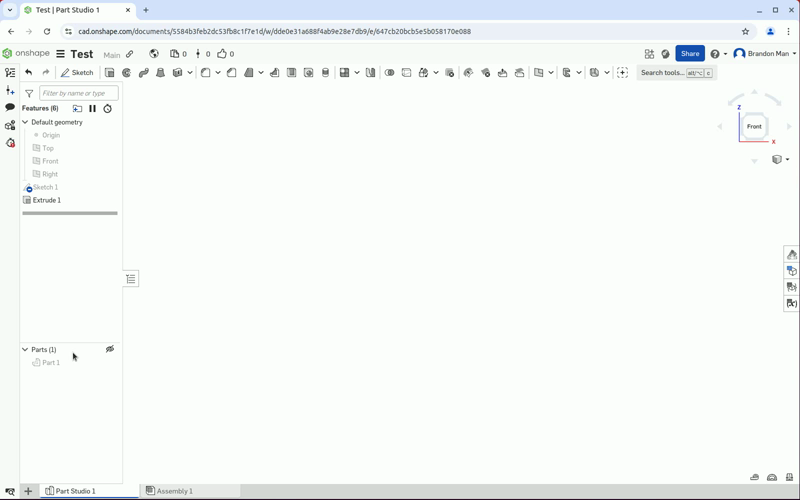
key_up(shift)
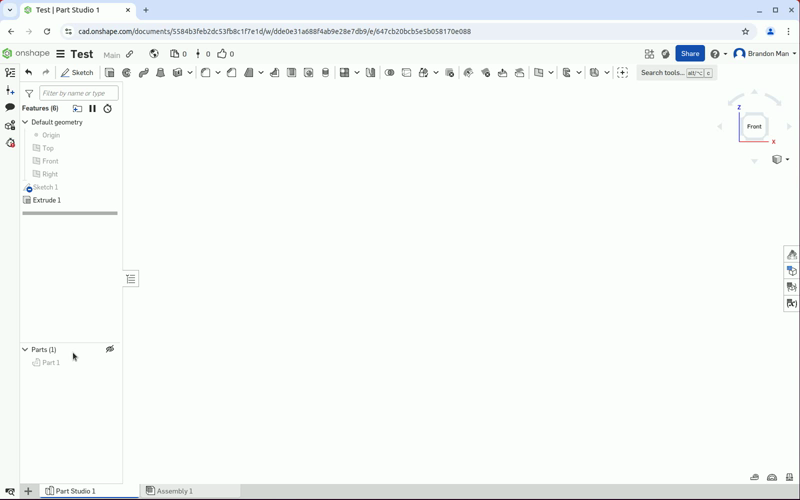
key(space)
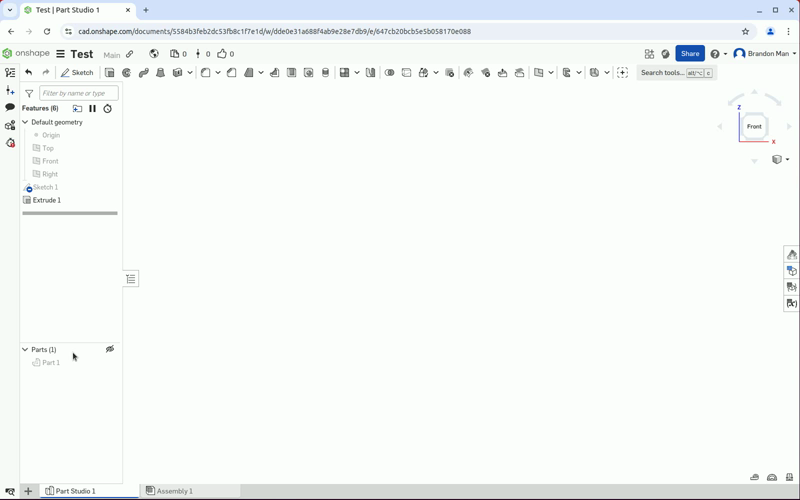
key_down(shift)
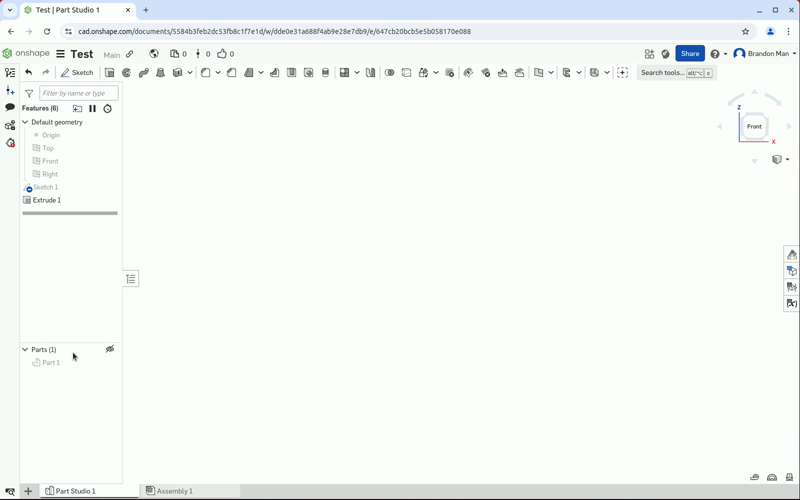
key(left)
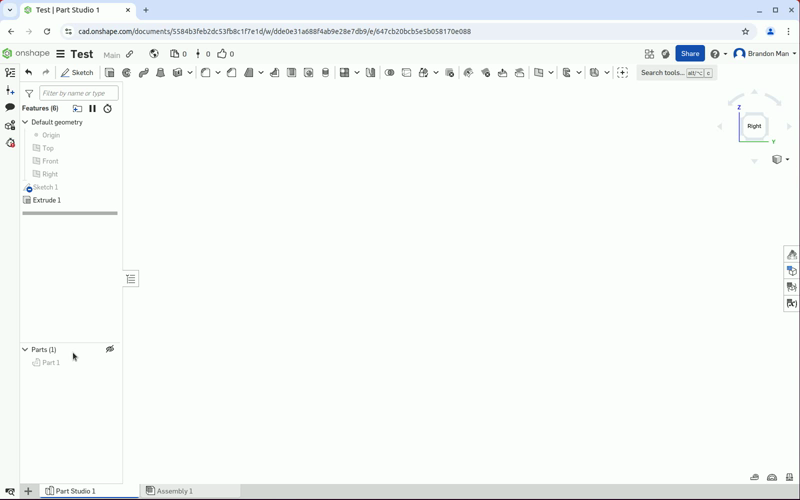
key_up(shift)
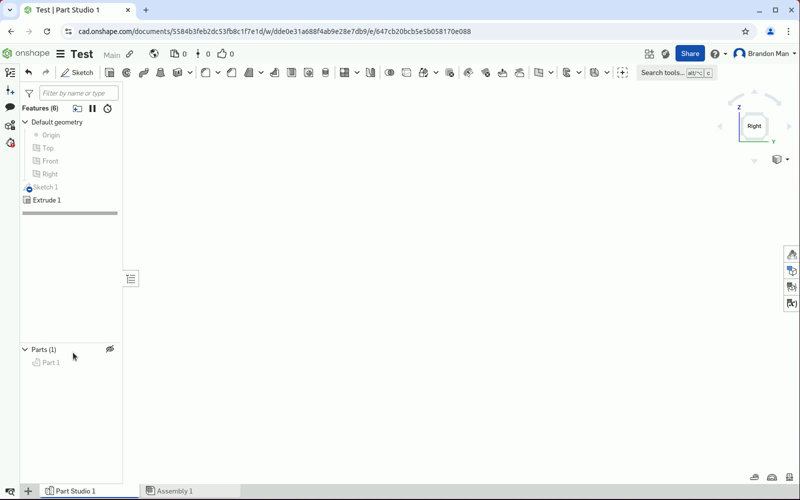
mouse_move(73, 352)
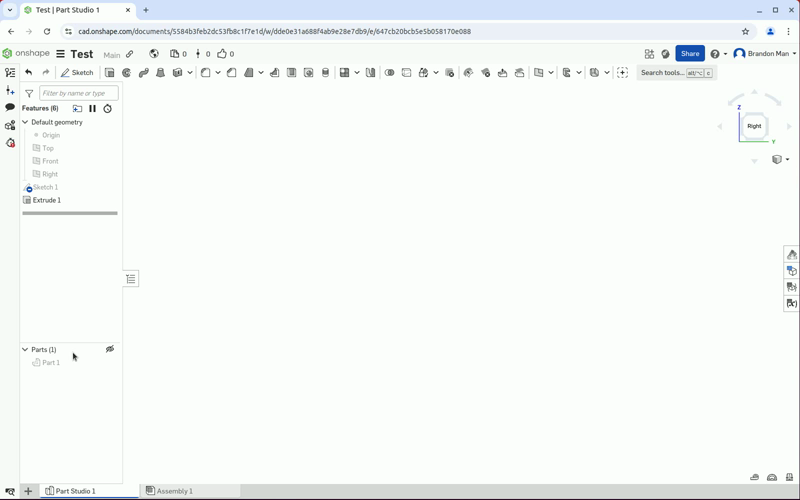
key(shift+y)
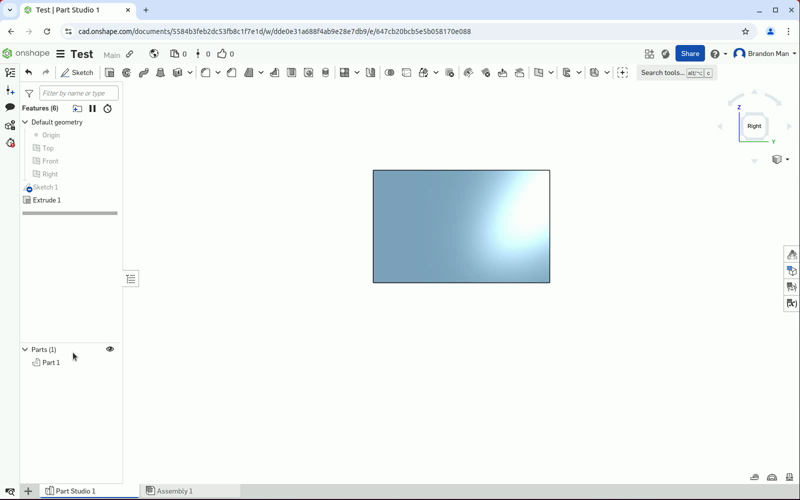
mouse_move(541, 75)
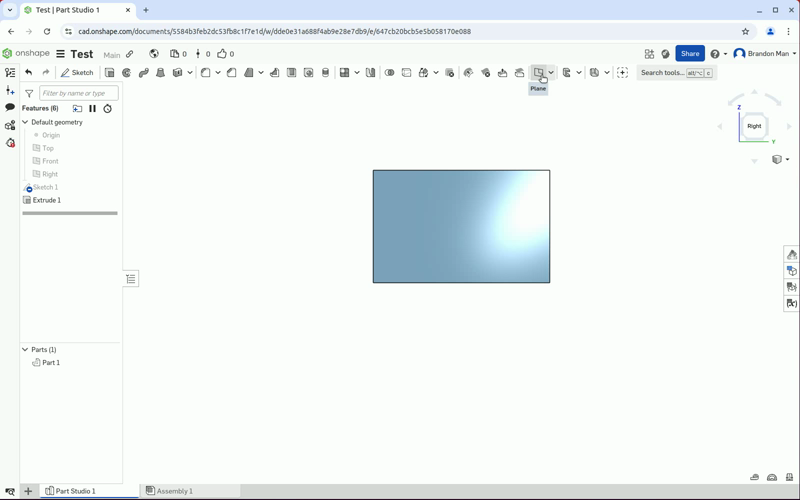
click(541, 75)
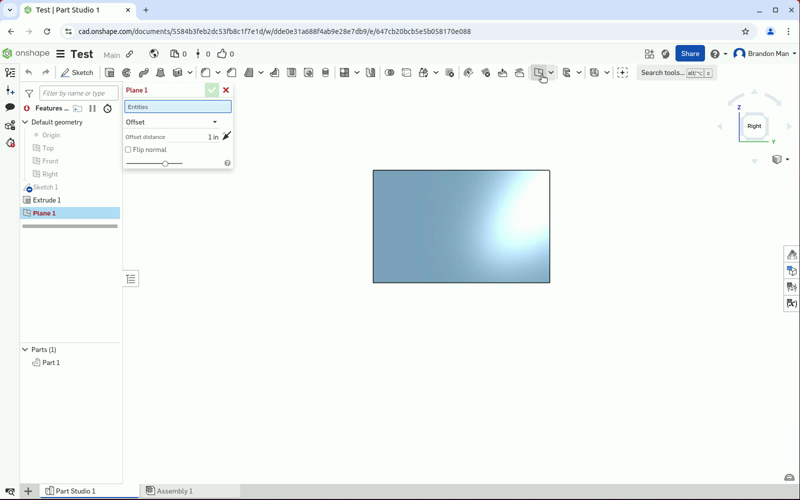
mouse_move(73, 176)
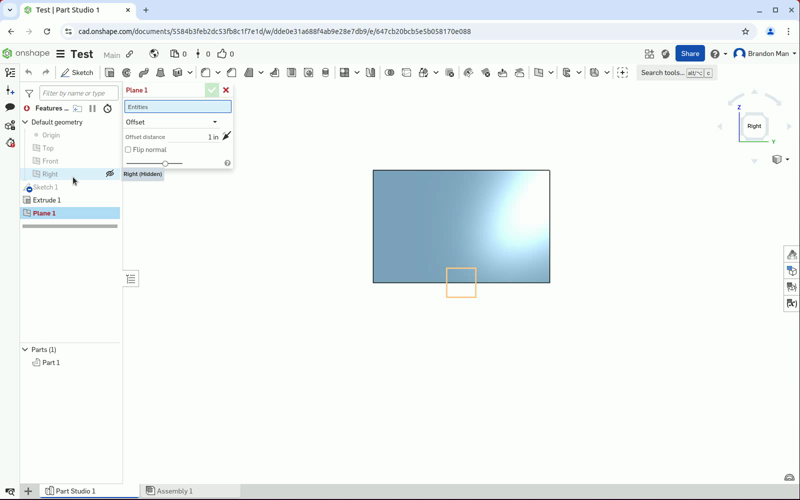
click(73, 176)
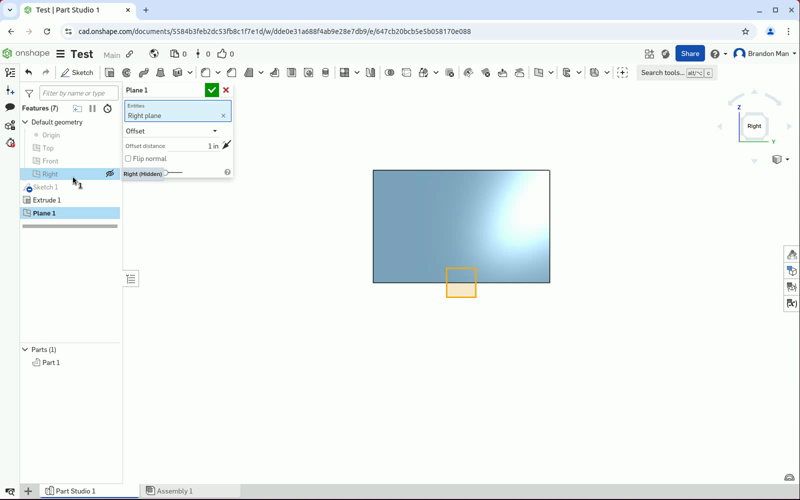
key(tab, 2)
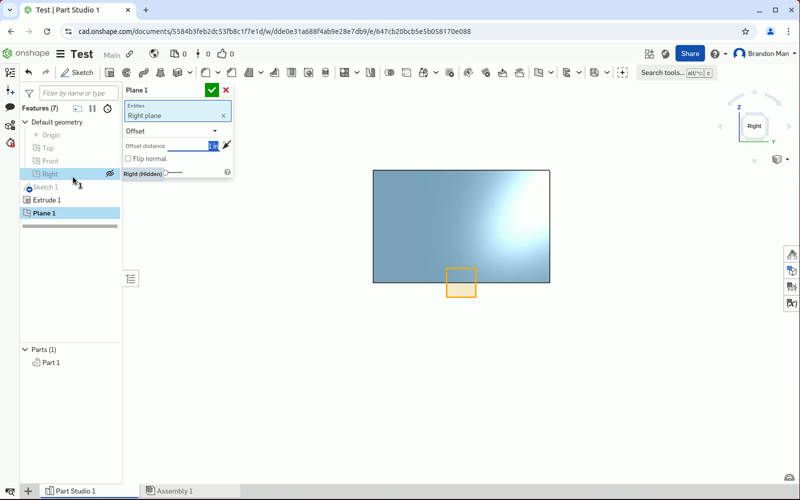
text(10.352)
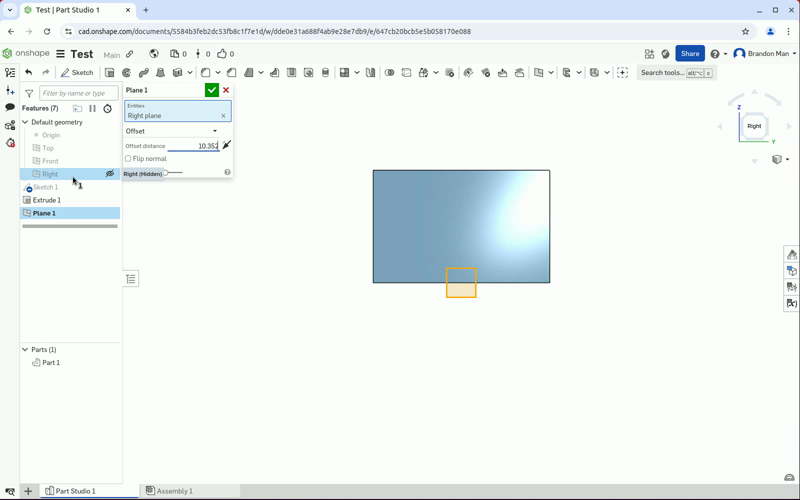
key(enter, 2)
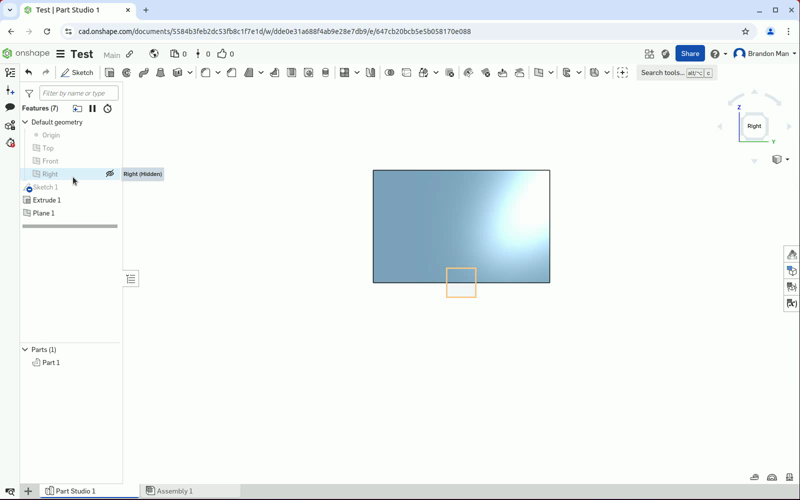
key(shift+s)
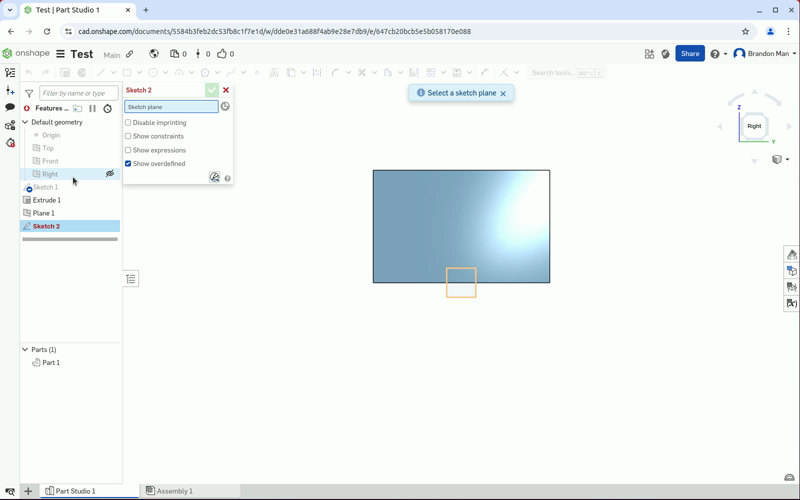
mouse_move(73, 215)
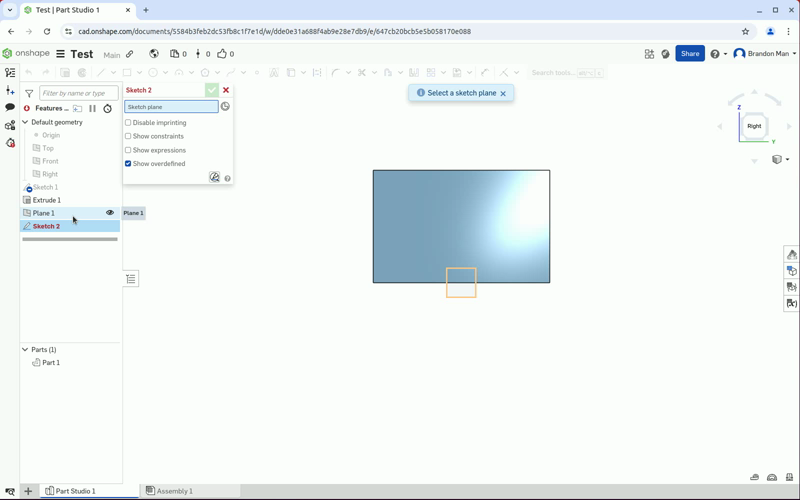
click(73, 215)
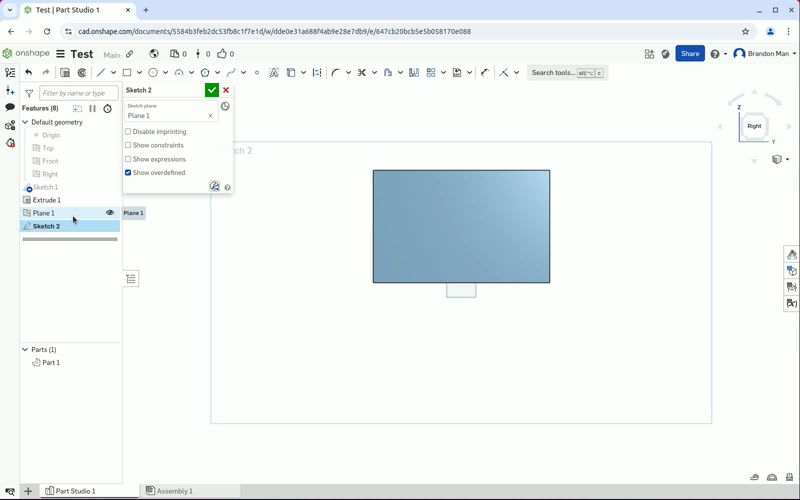
mouse_move(73, 352)
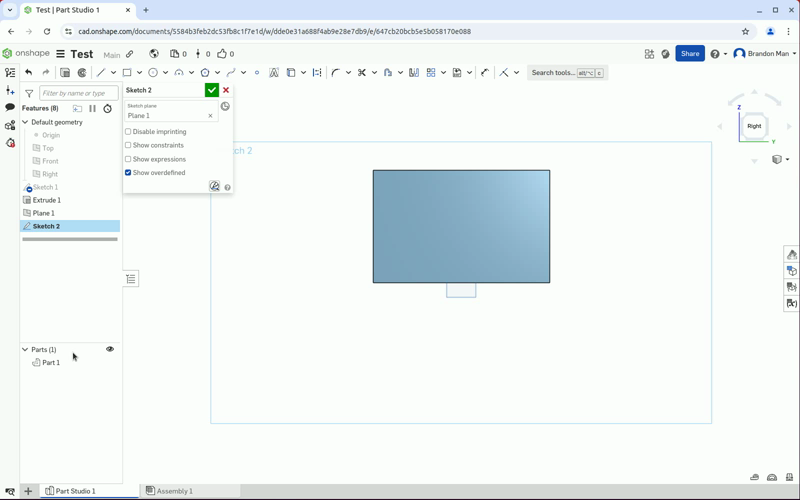
key(y)
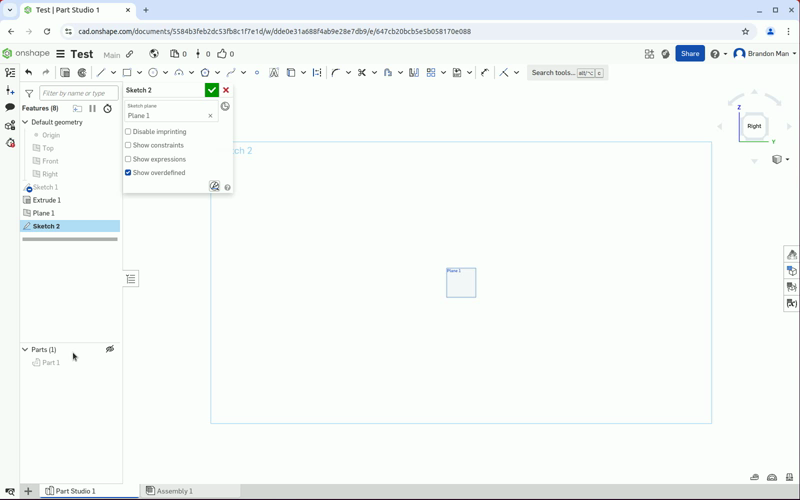
key(l)
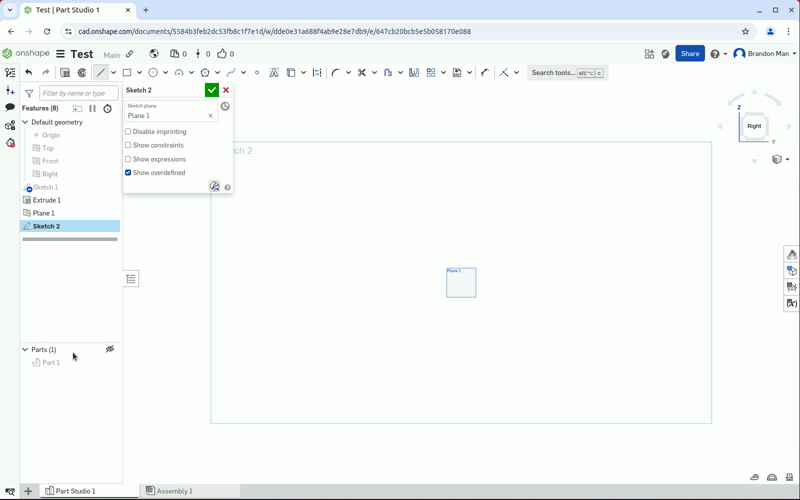
key_down(shift)
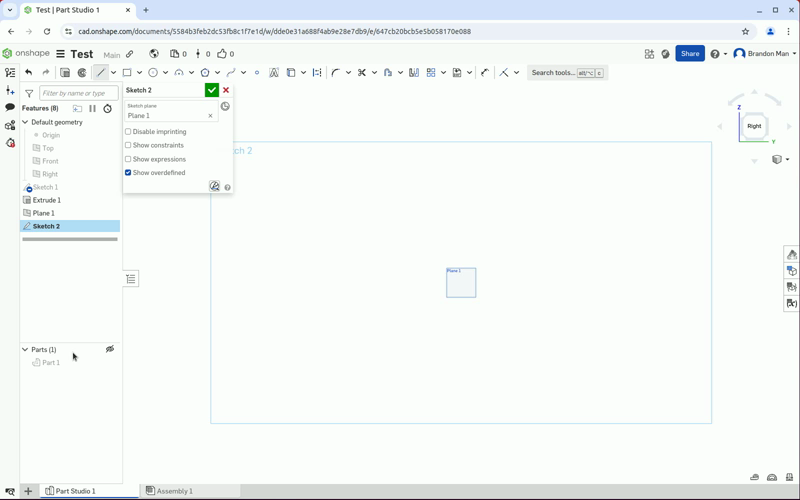
mouse_move(372, 255)
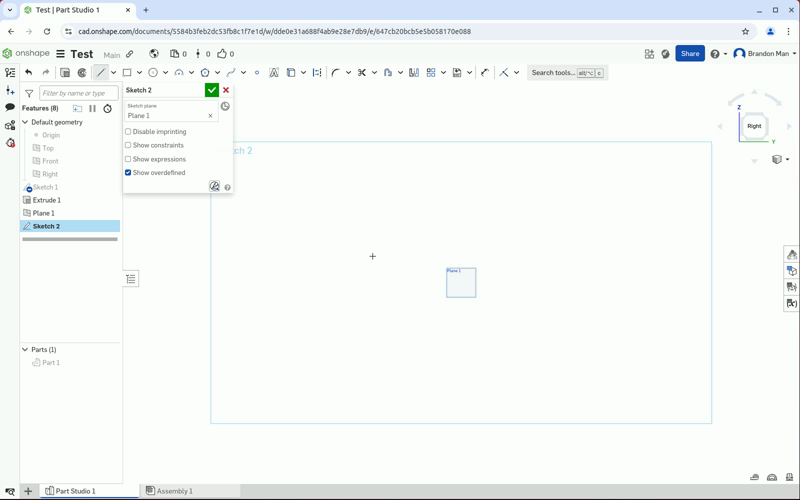
click(372, 255)
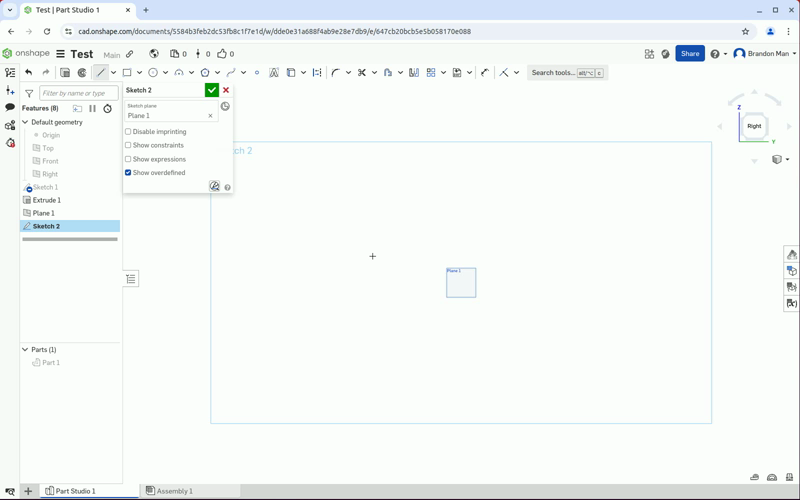
key_up(shift)
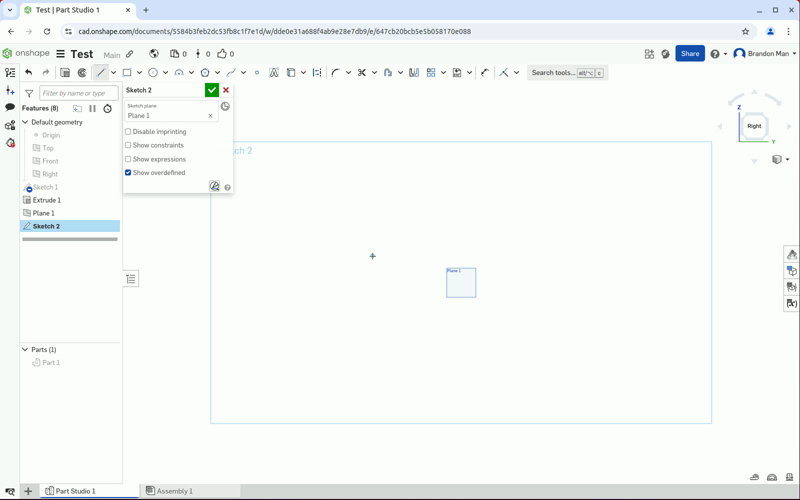
key_down(shift)
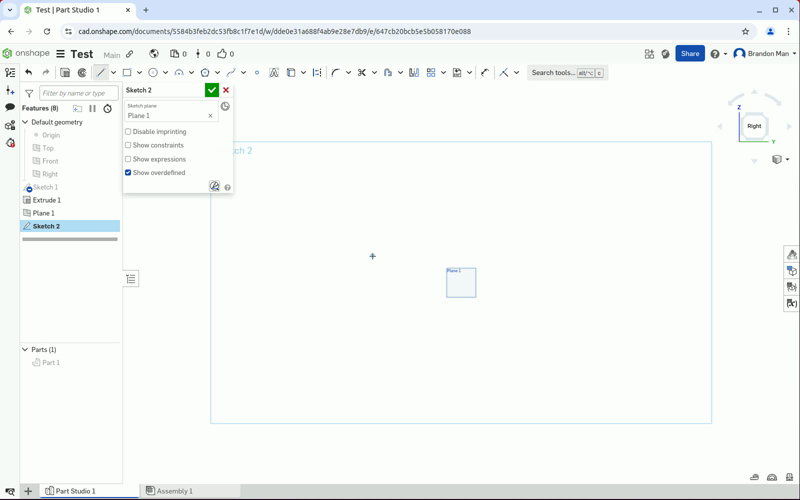
mouse_move(549, 213)
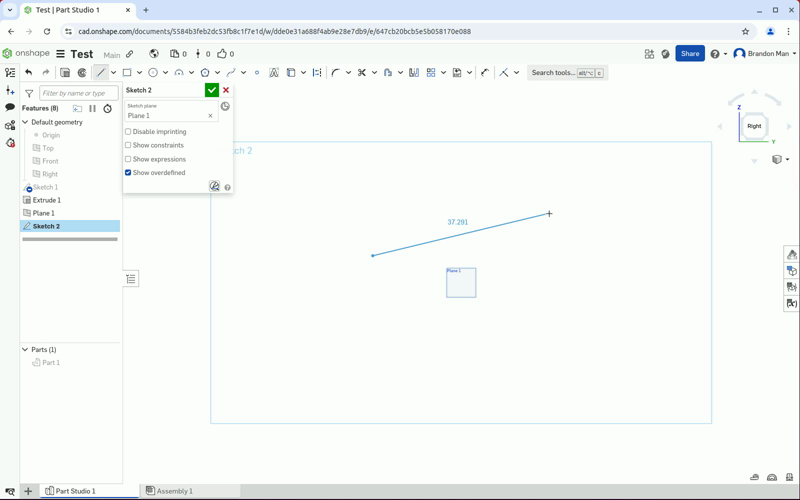
click(549, 213)
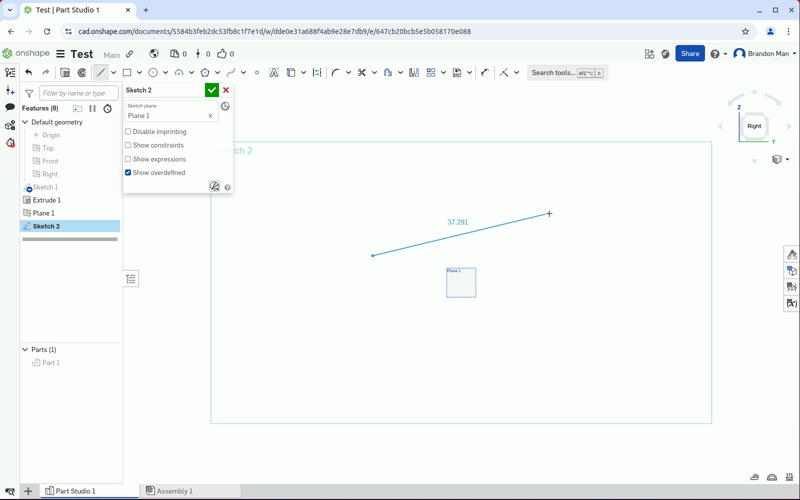
key_up(shift)
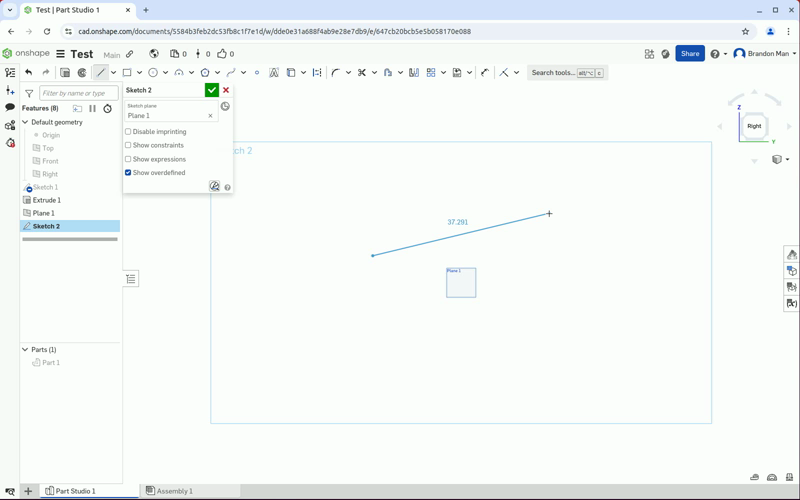
key_down(shift)
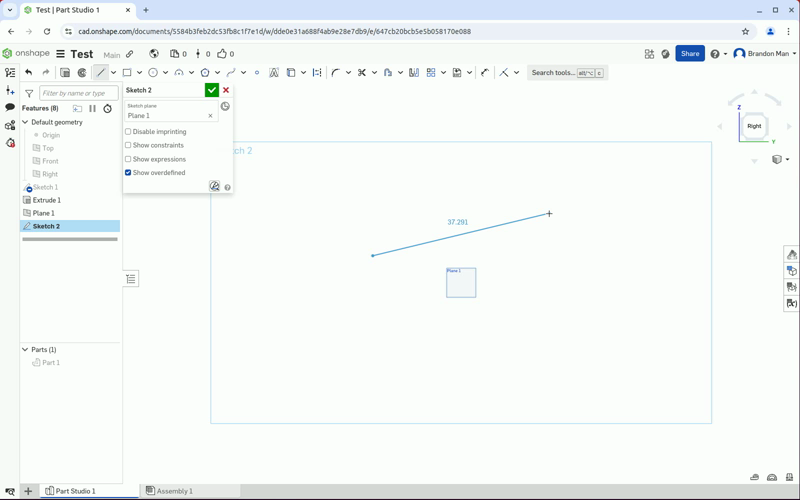
mouse_move(579, 213)
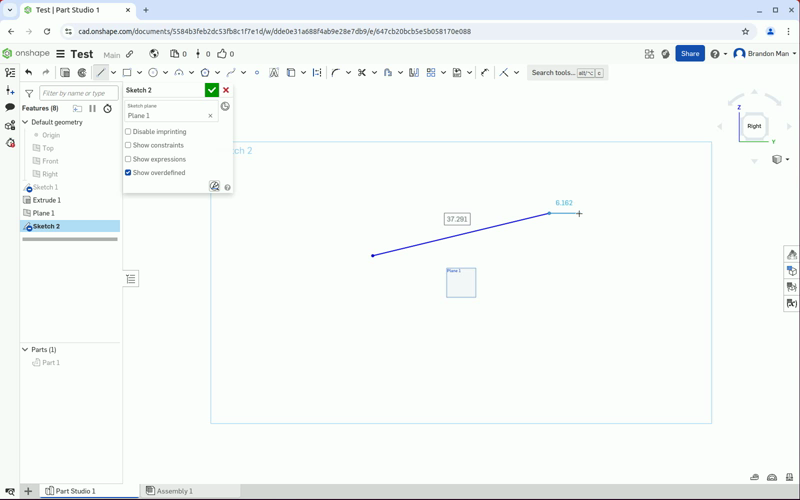
mouse_move(549, 181)
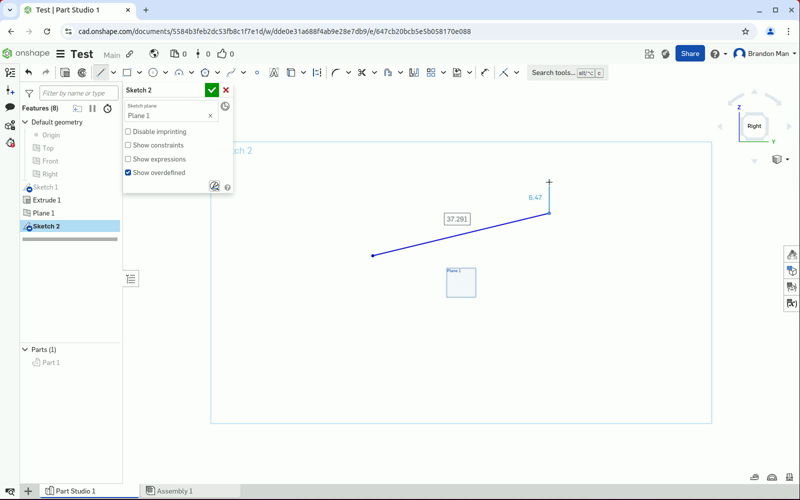
click(549, 181)
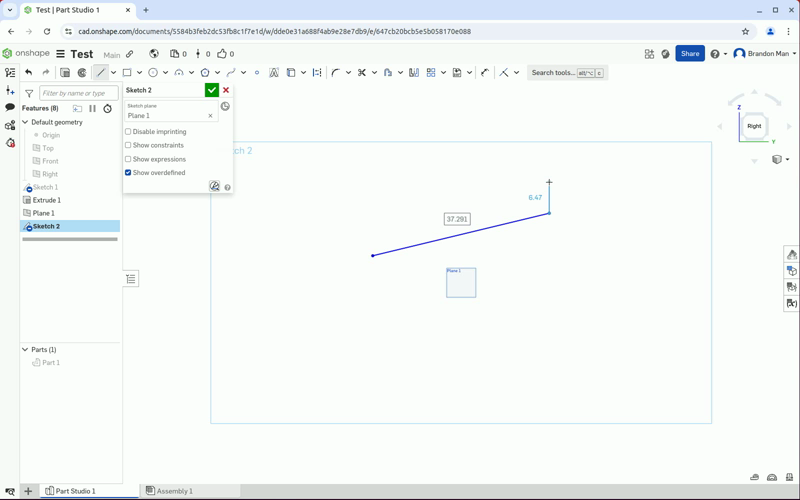
key_up(shift)
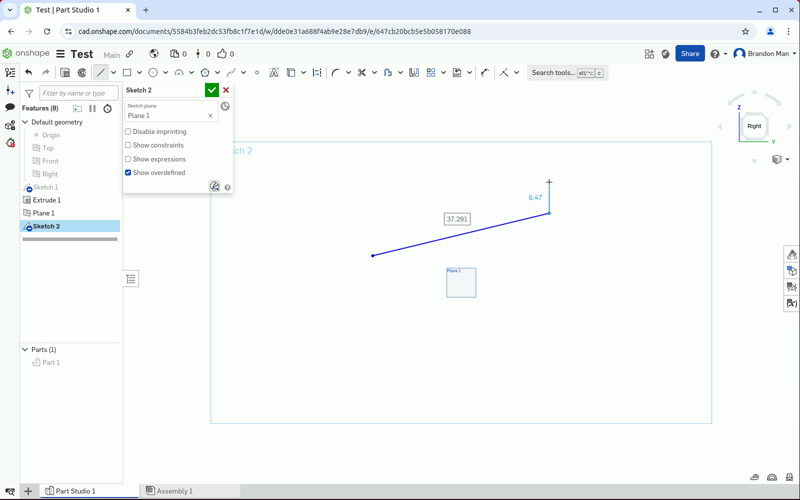
key_down(shift)
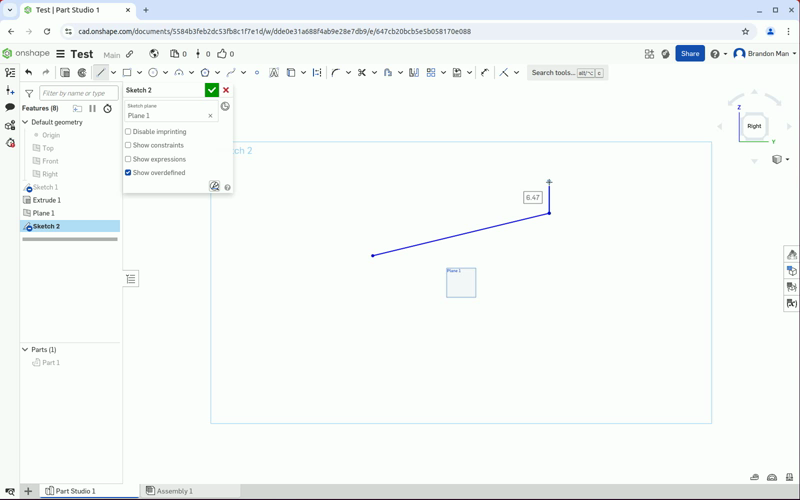
mouse_move(372, 224)
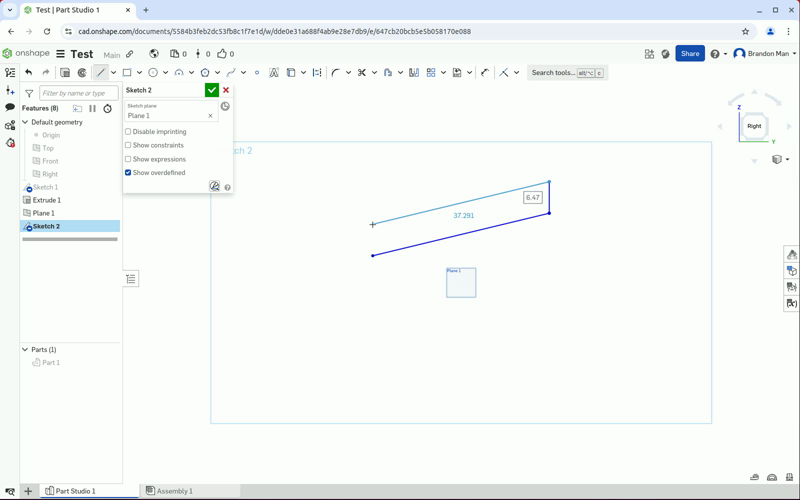
click(372, 224)
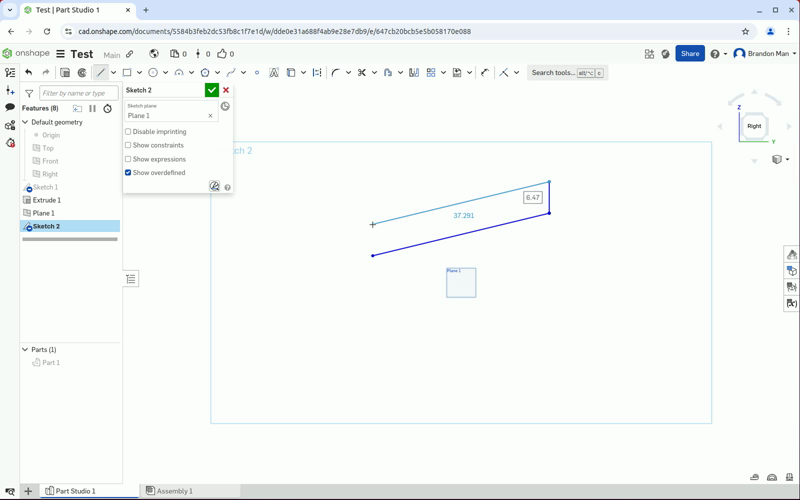
key_up(shift)
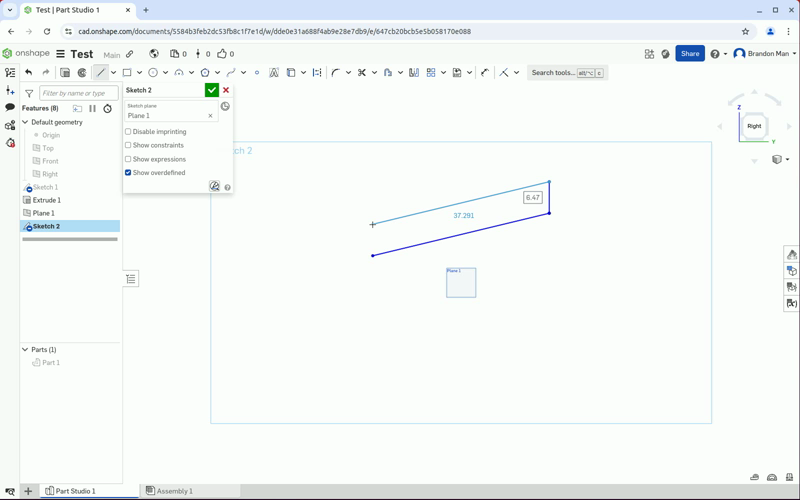
mouse_move(402, 224)
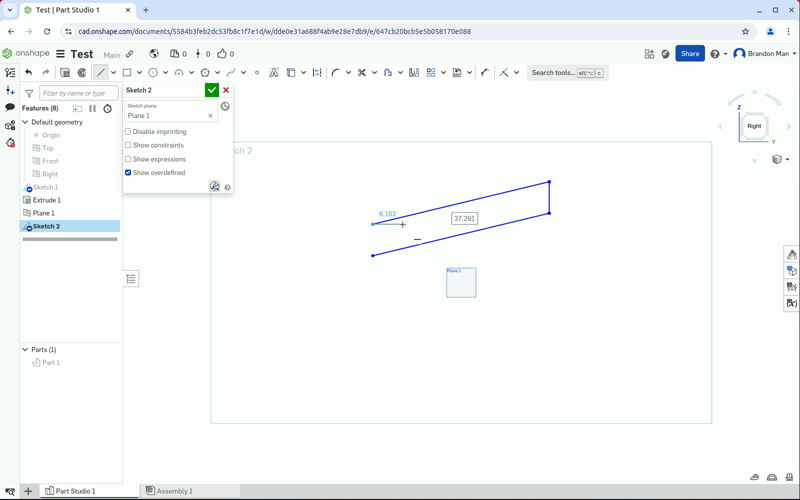
key_down(shift)
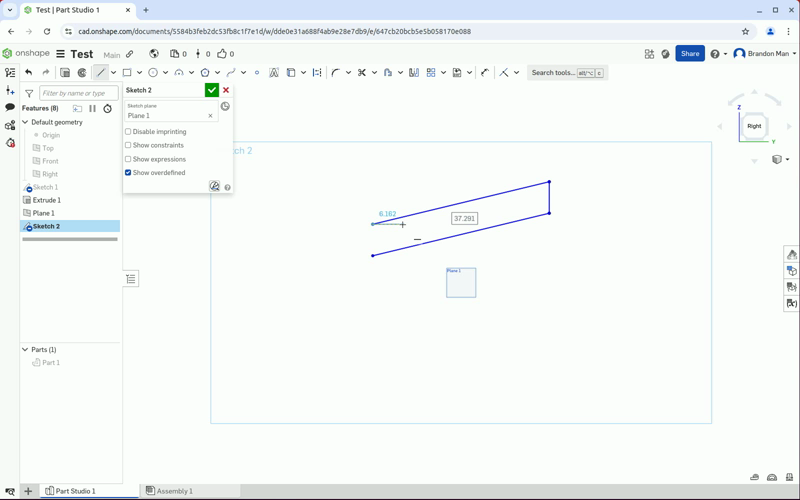
mouse_move(372, 255)
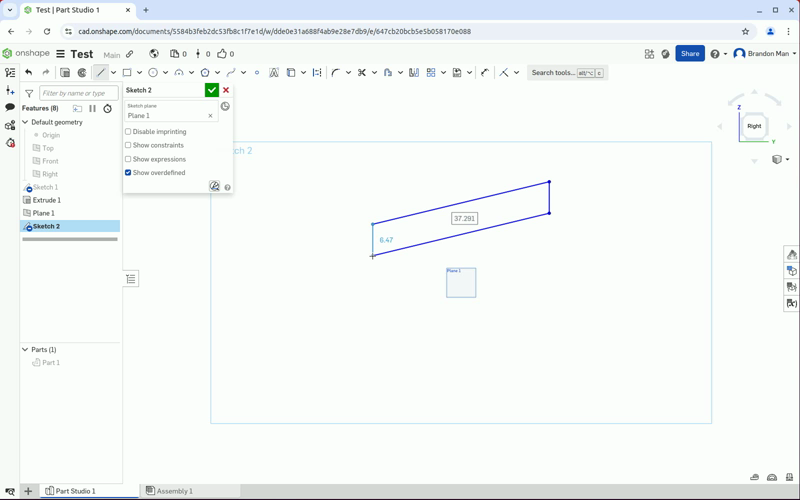
key_up(shift)
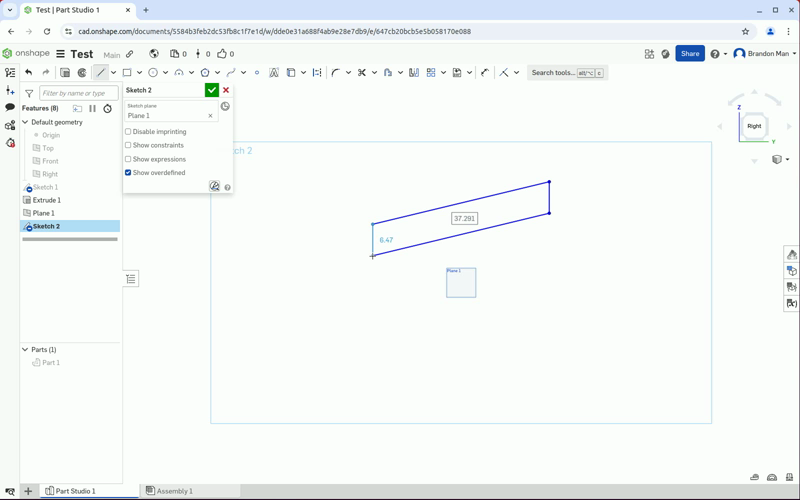
click(372, 255)
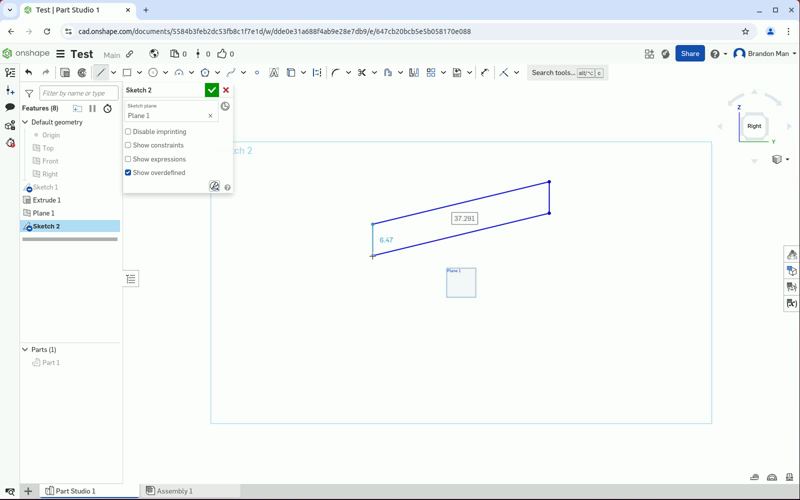
key(esc)
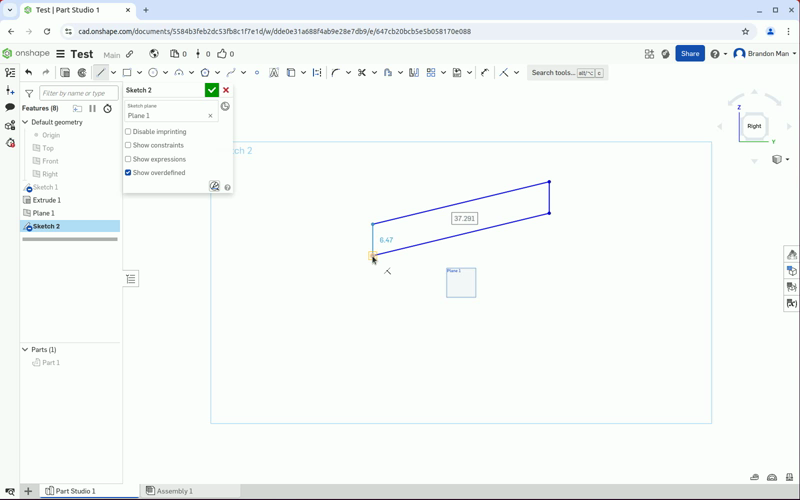
mouse_move(462, 228)
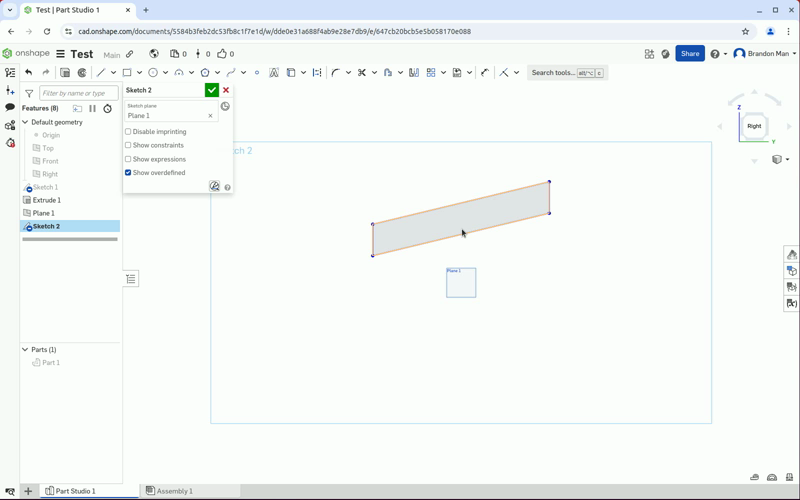
click(462, 228)
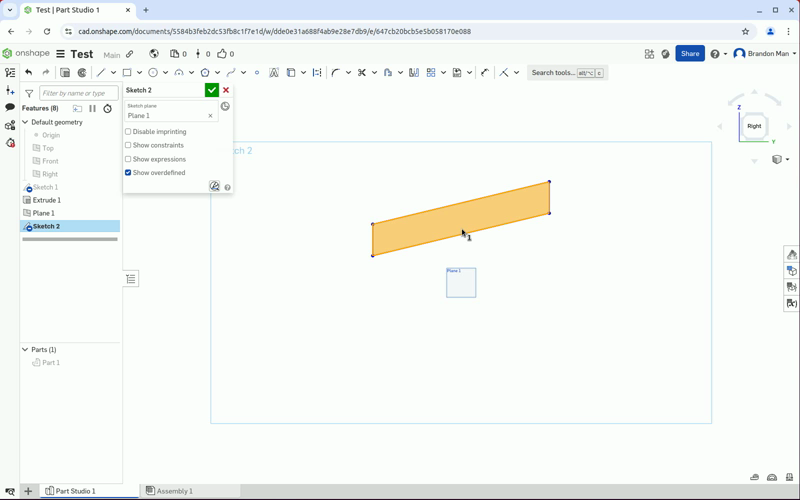
mouse_move(73, 352)
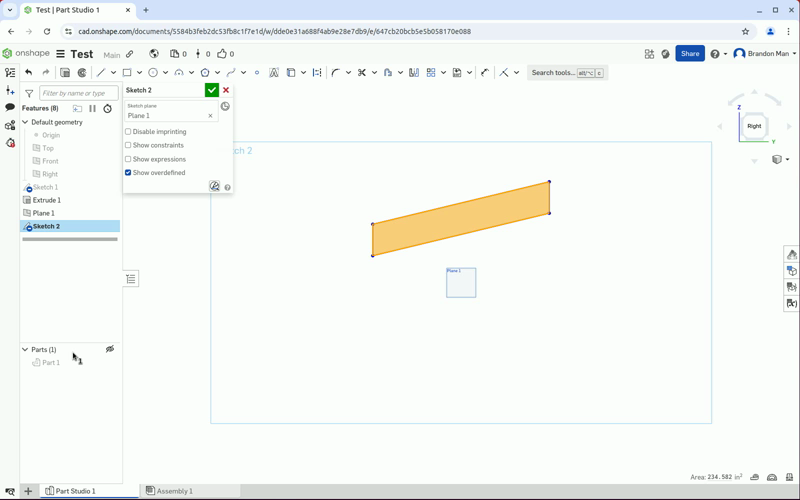
key(shift+y)
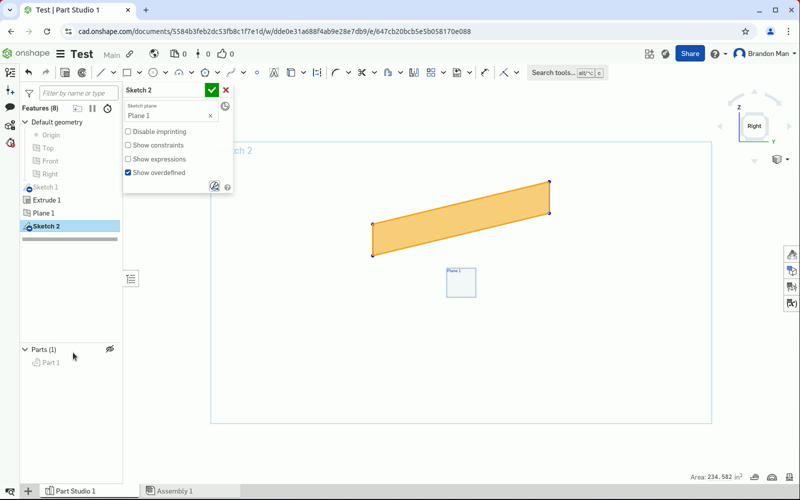
key(shift+e)
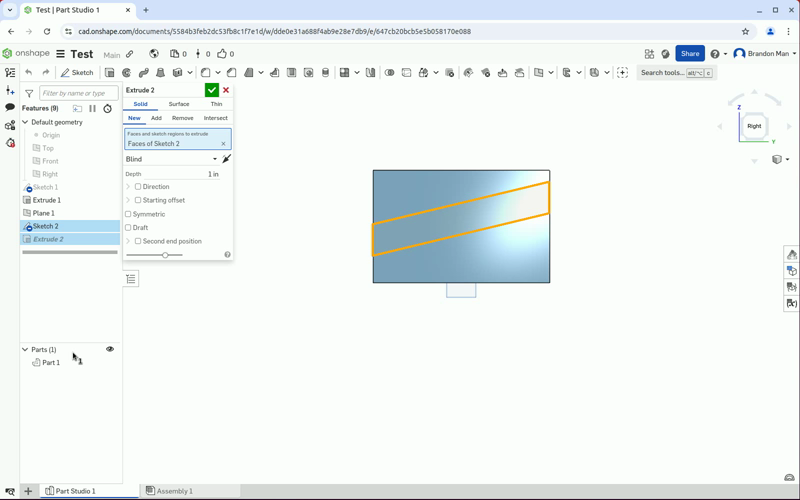
mouse_move(143, 106)
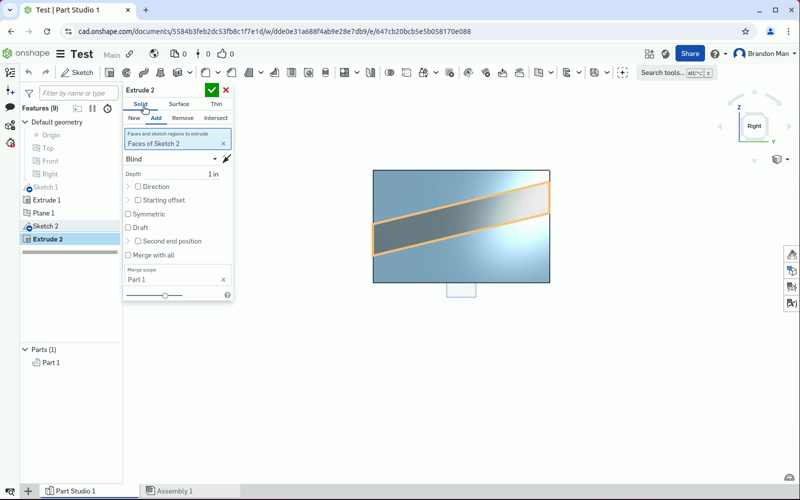
click(143, 106)
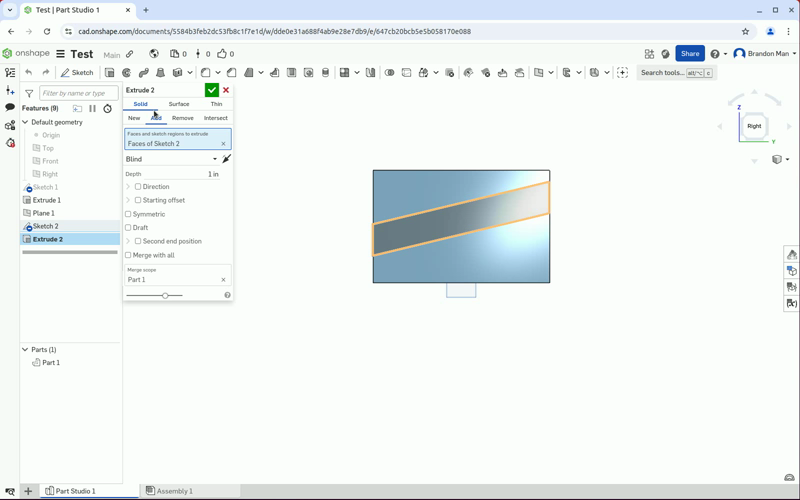
mouse_move(186, 120)
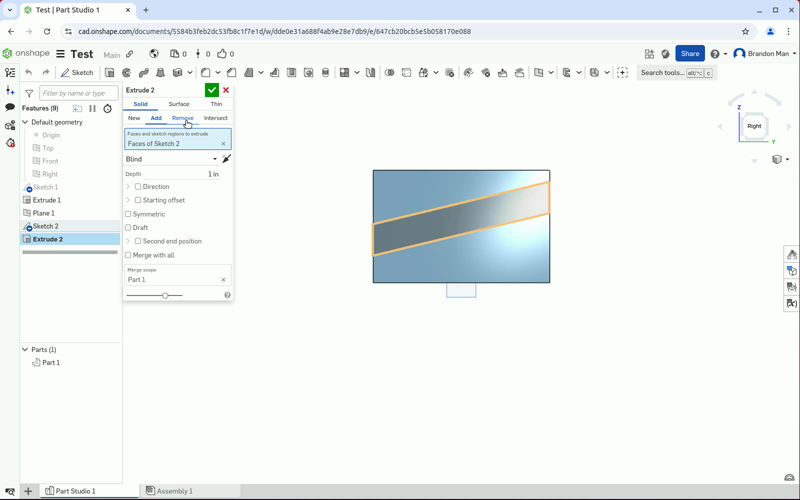
click(186, 120)
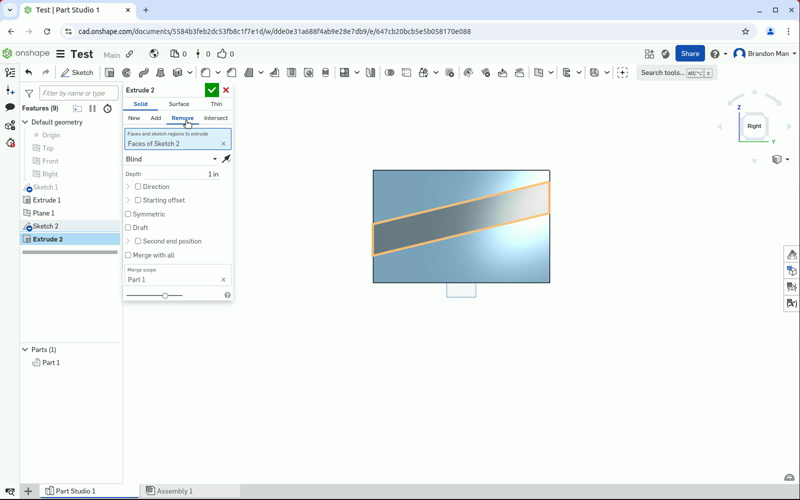
key(tab, 4)
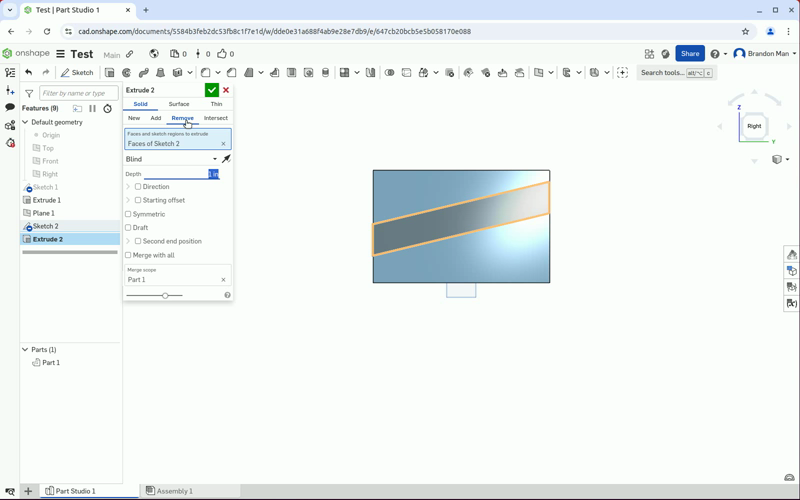
text(12.036)
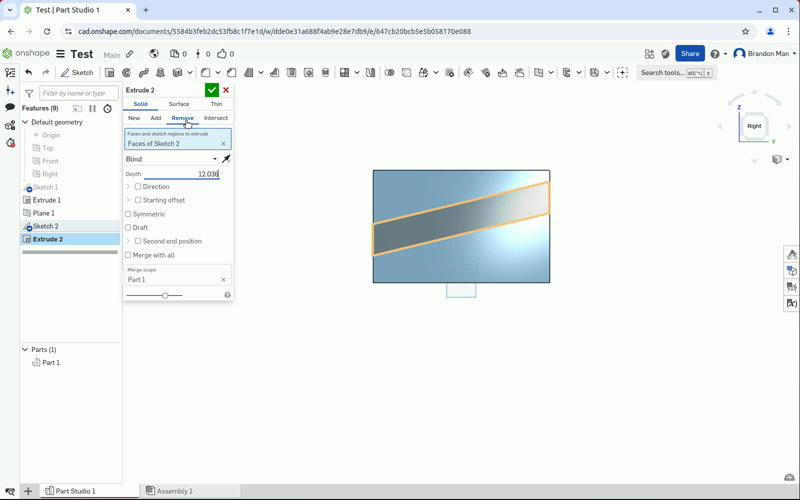
key(tab, 6)
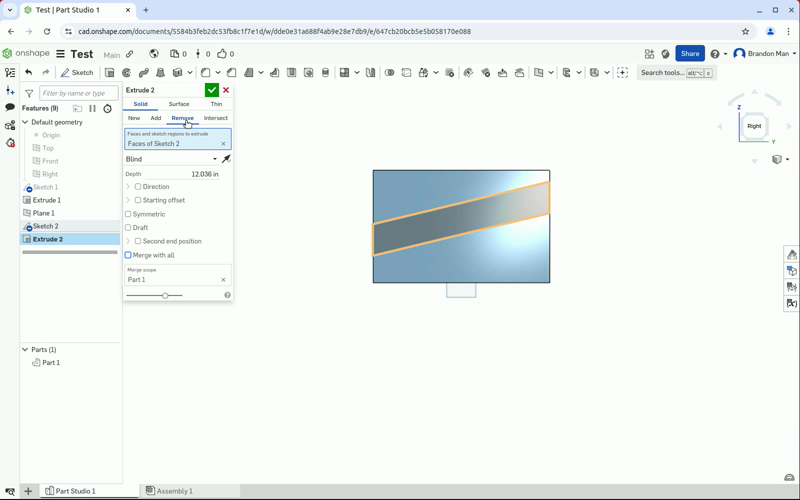
key(space)
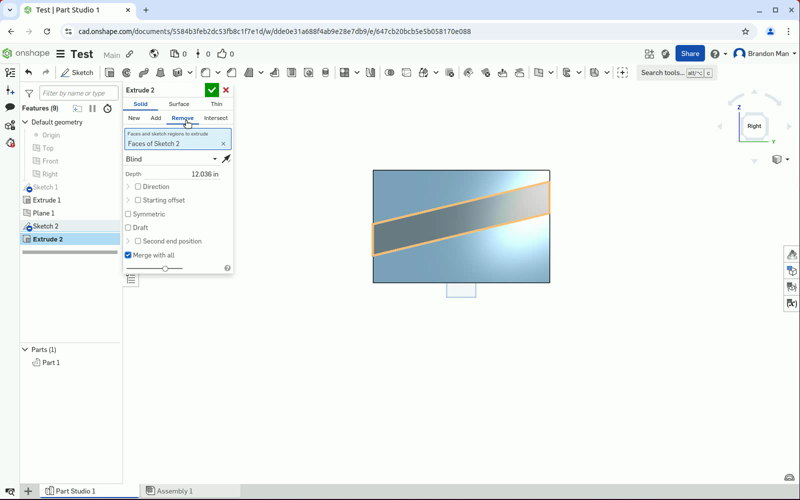
key(enter)
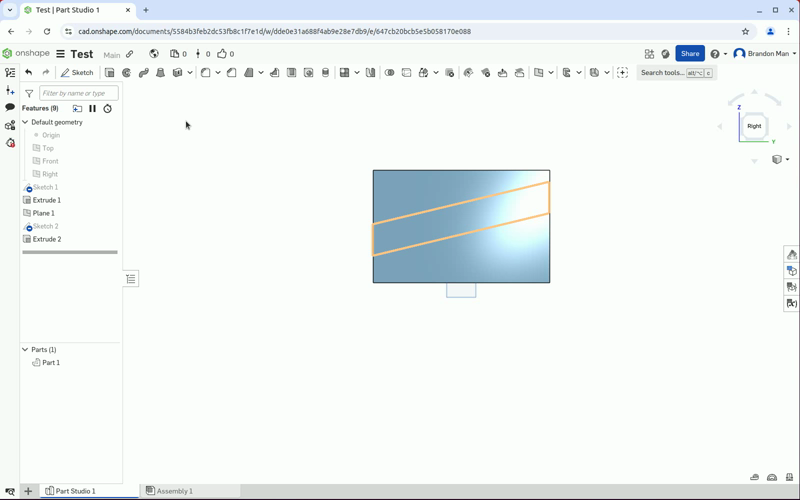
key(shift+h)
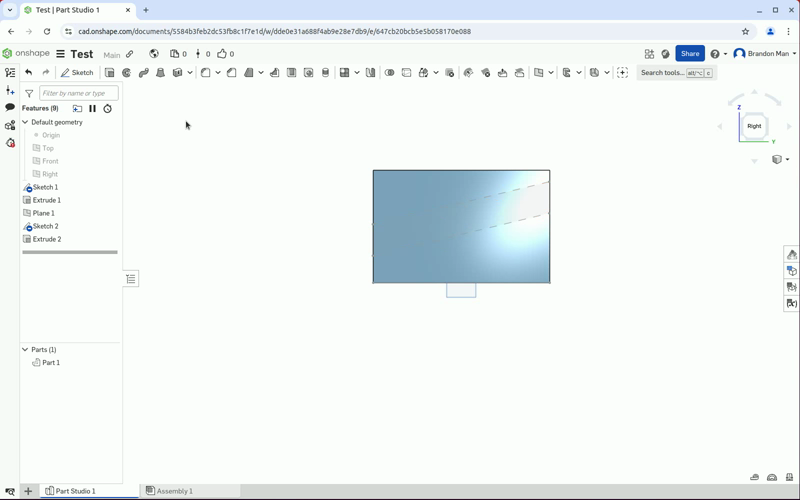
key(shift+h)
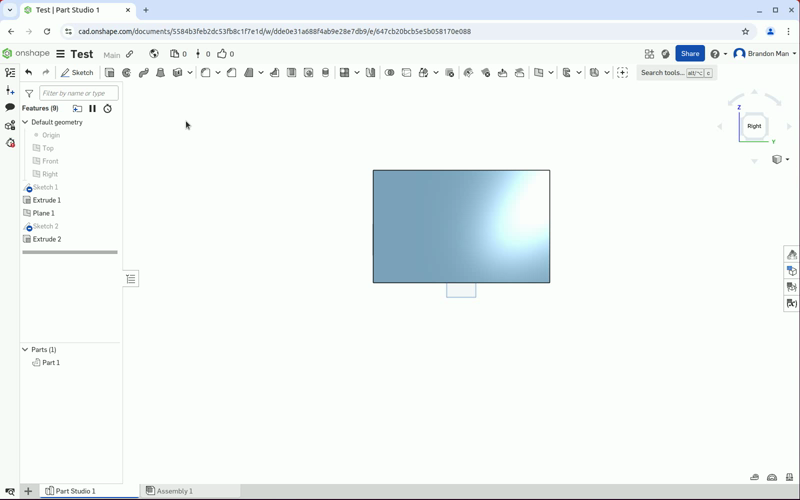
mouse_move(73, 189)
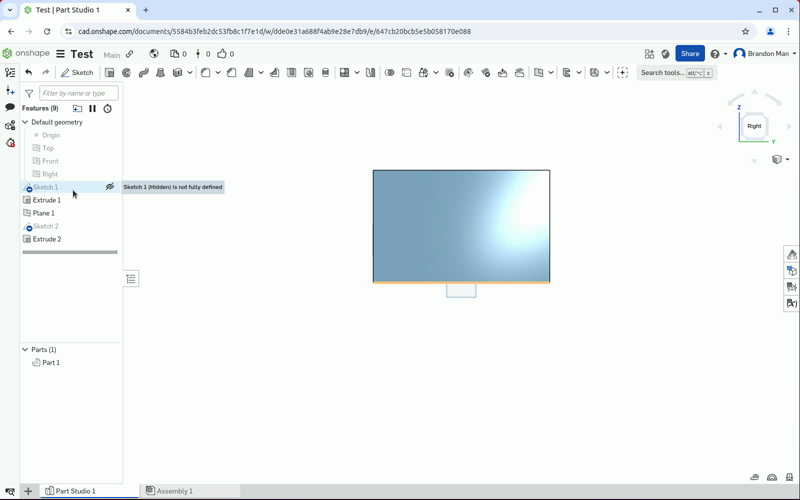
click(73, 189)
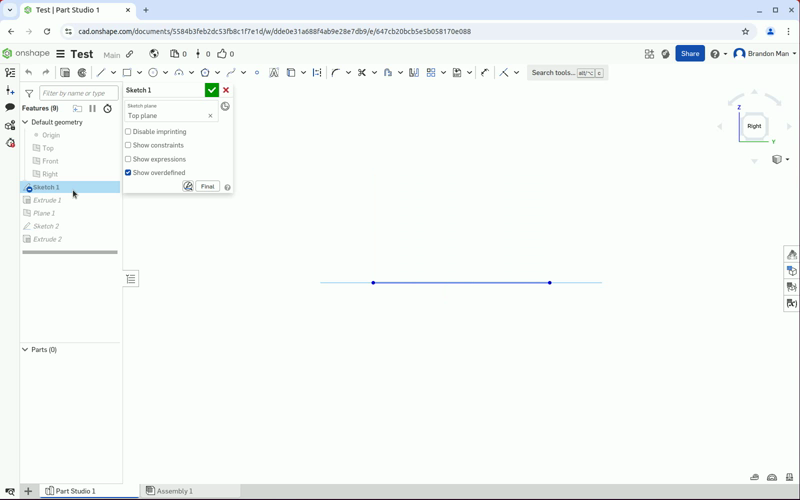
mouse_move(229, 92)
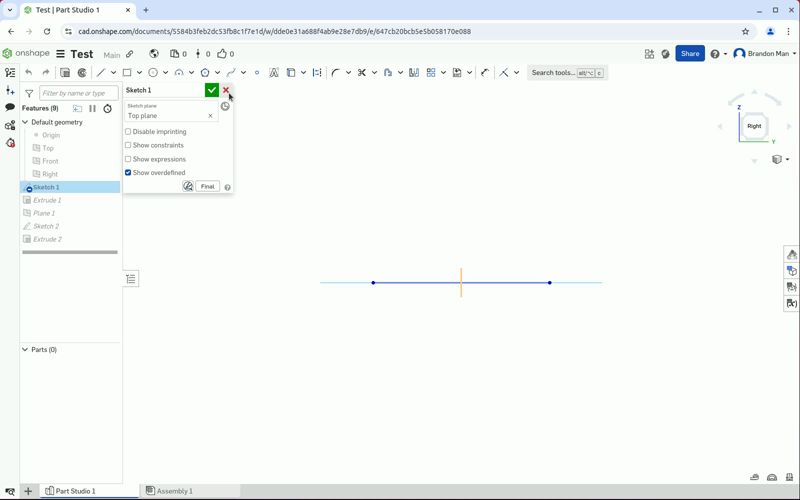
click(229, 92)
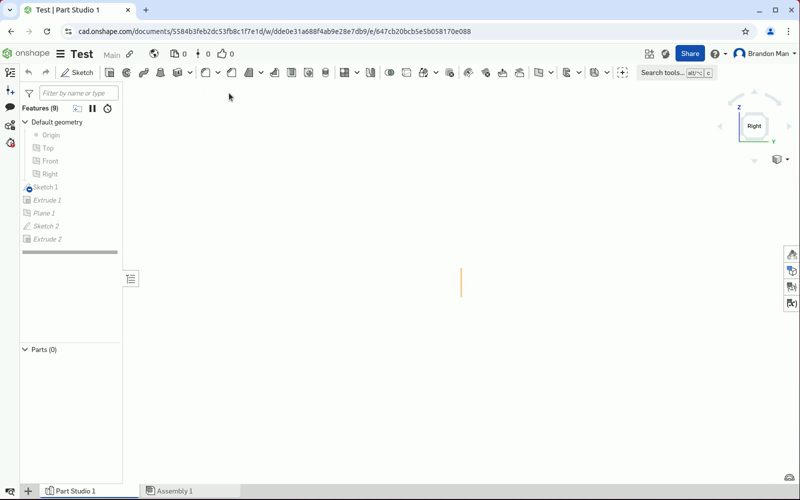
key(shift+s)
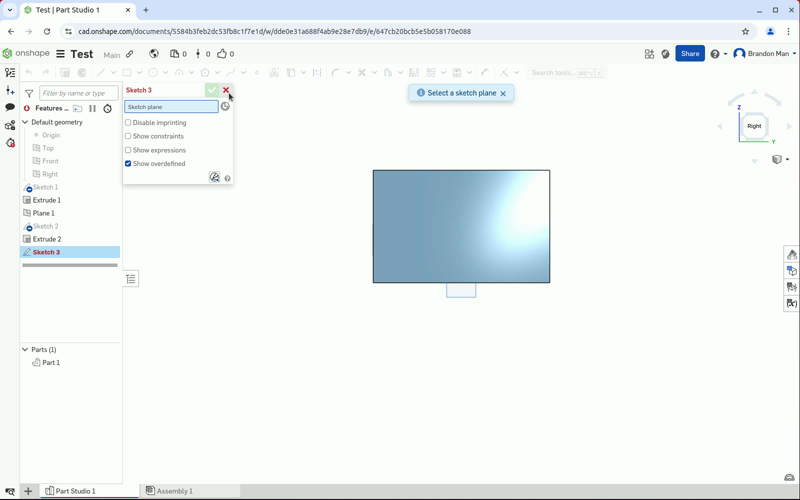
mouse_move(73, 215)
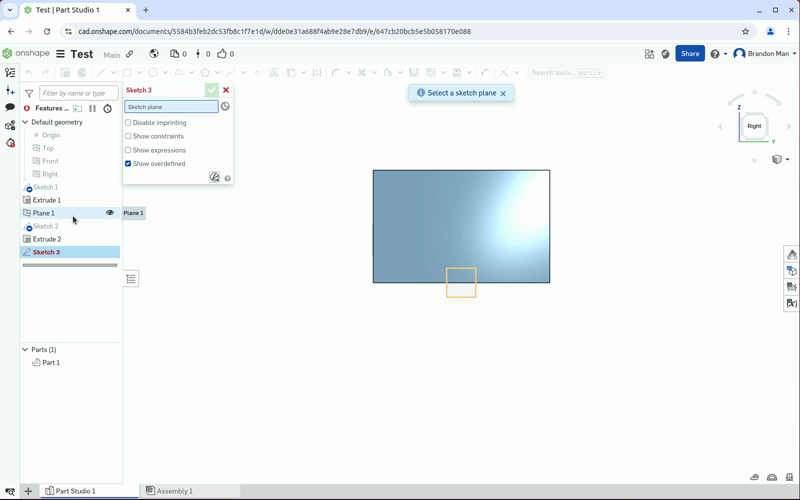
click(73, 215)
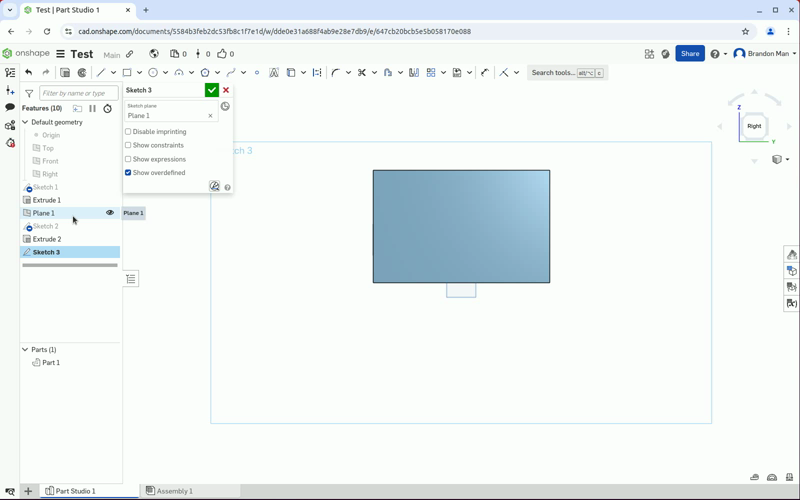
mouse_move(73, 352)
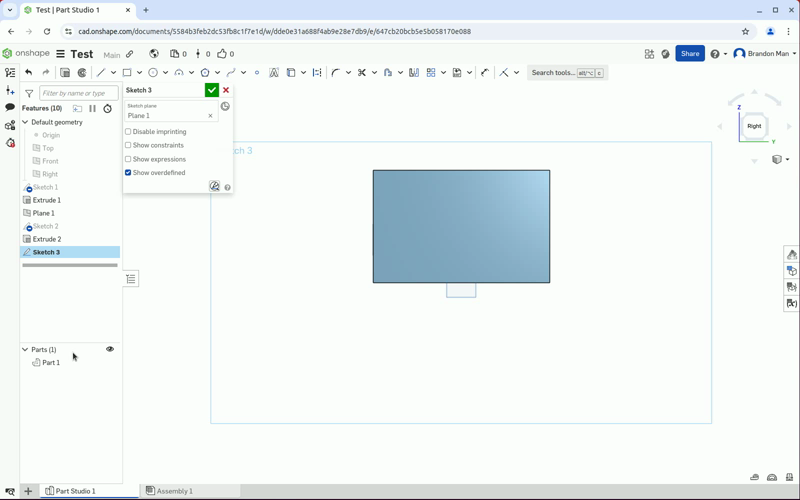
key(y)
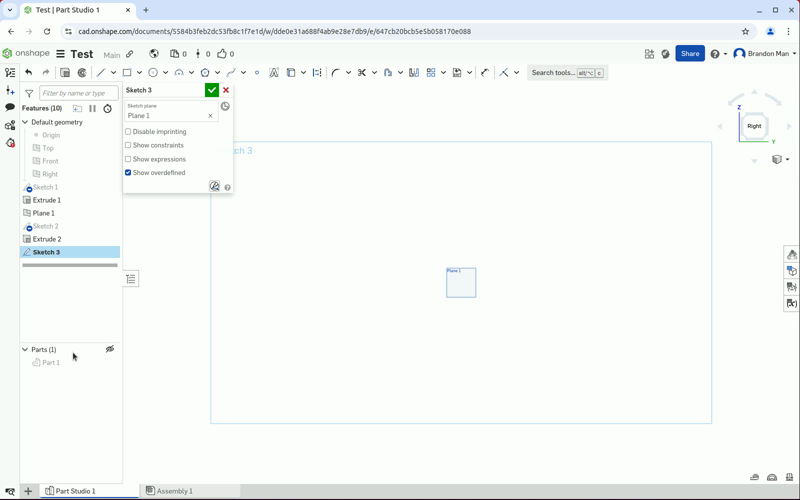
key(l)
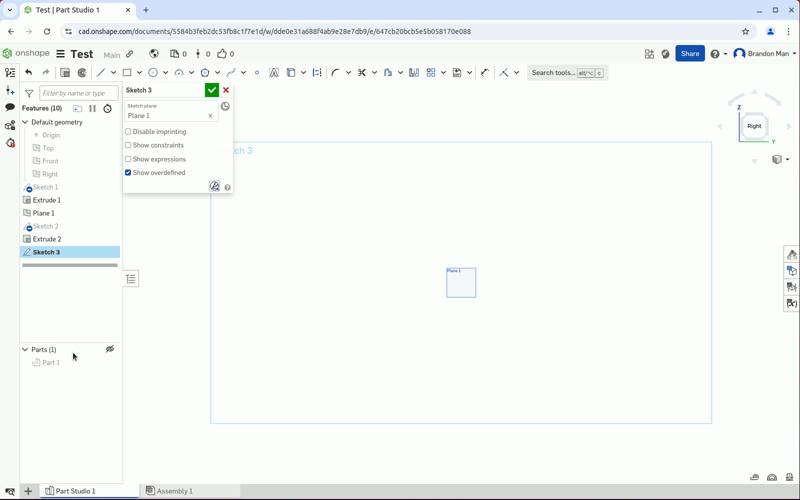
key_down(shift)
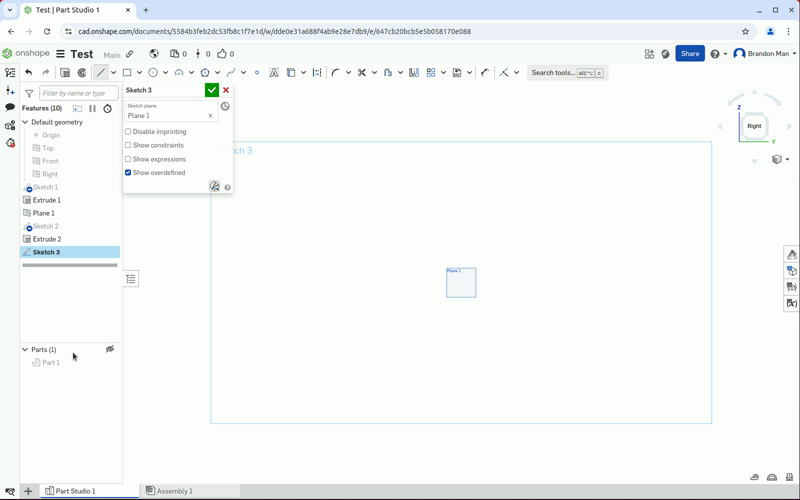
mouse_move(414, 282)
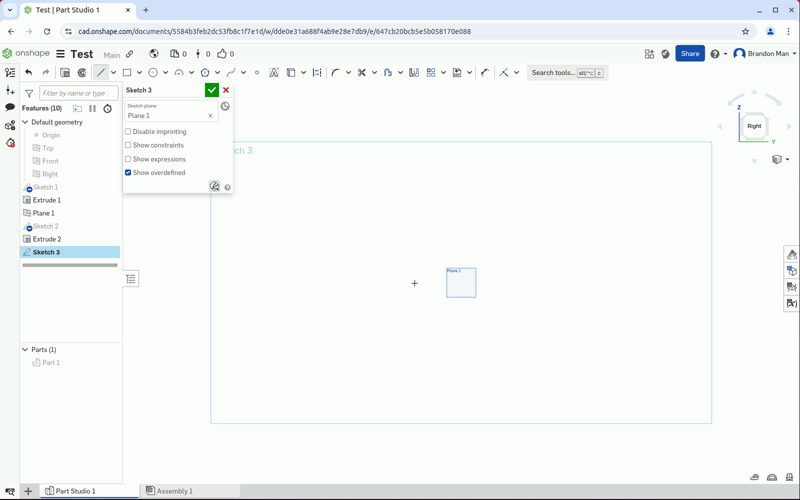
click(414, 282)
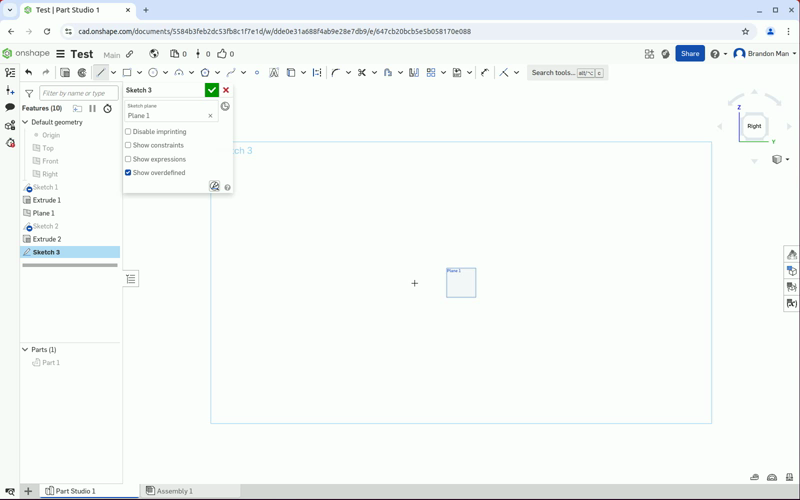
key_up(shift)
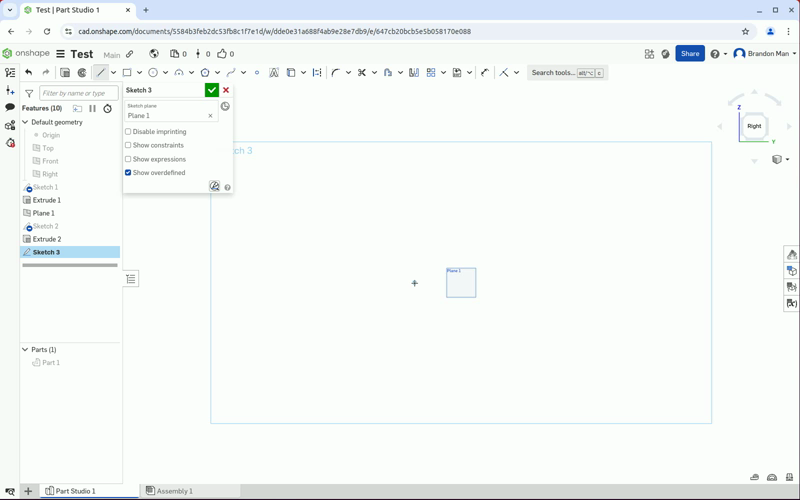
key_down(shift)
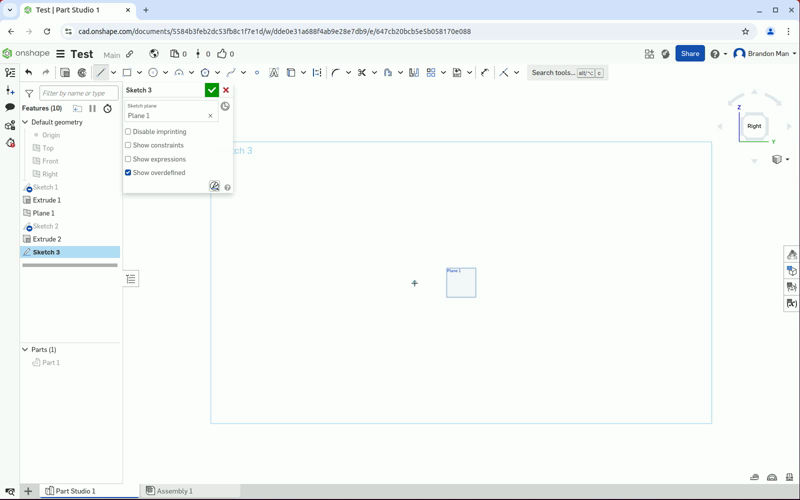
mouse_move(444, 282)
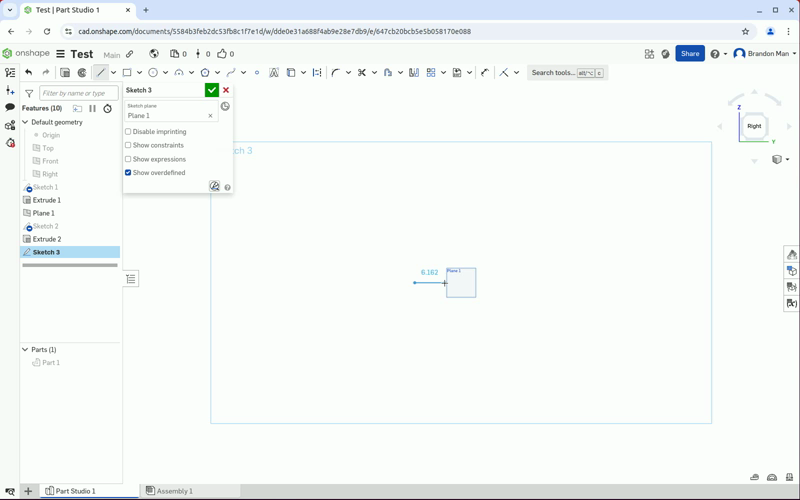
mouse_move(474, 282)
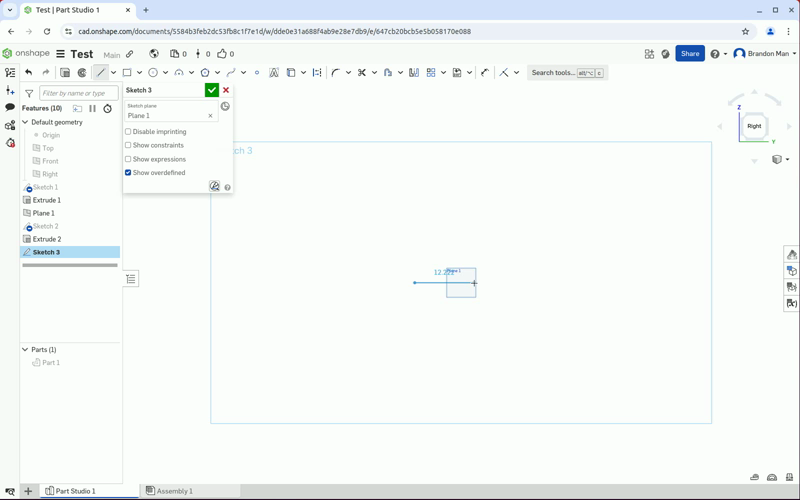
click(474, 282)
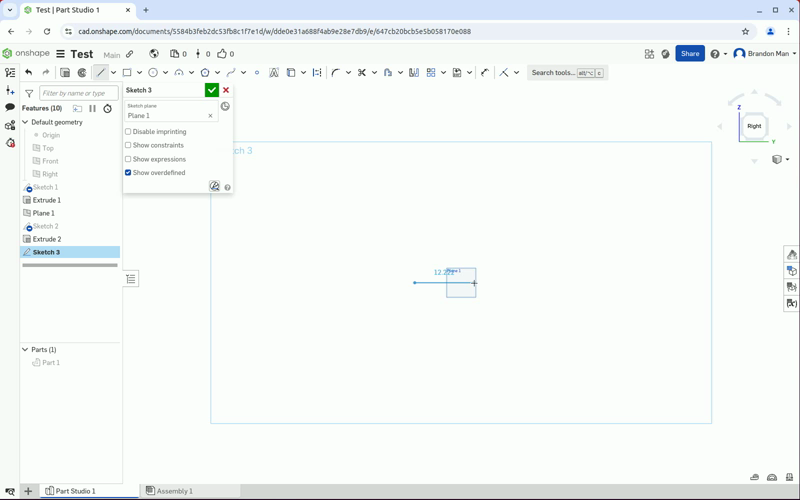
key_up(shift)
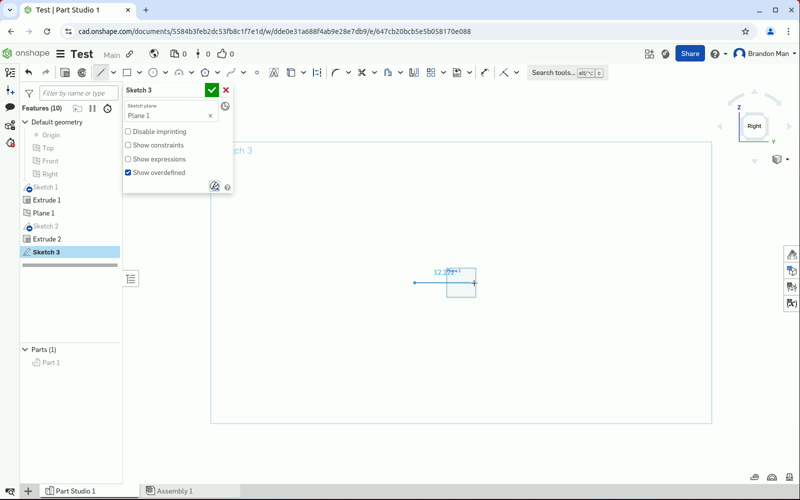
key_down(shift)
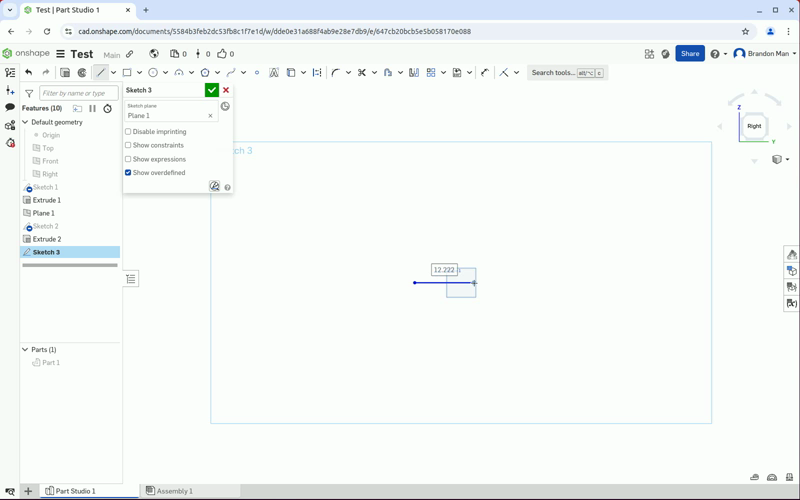
mouse_move(504, 282)
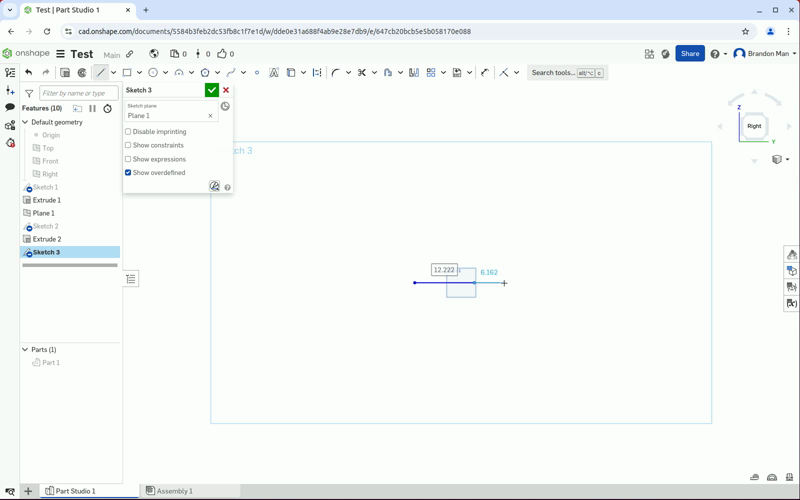
mouse_move(474, 231)
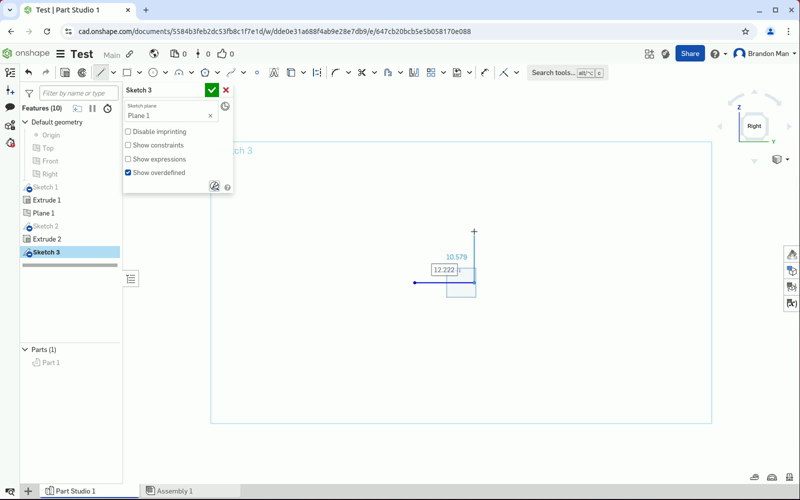
click(474, 231)
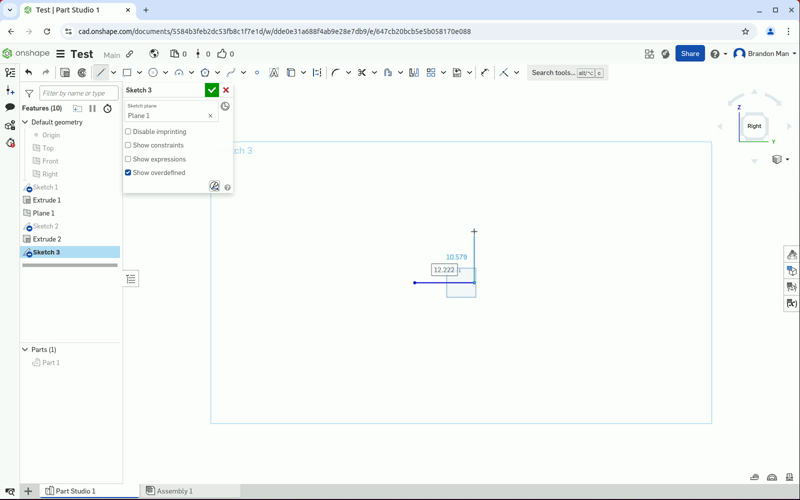
key_up(shift)
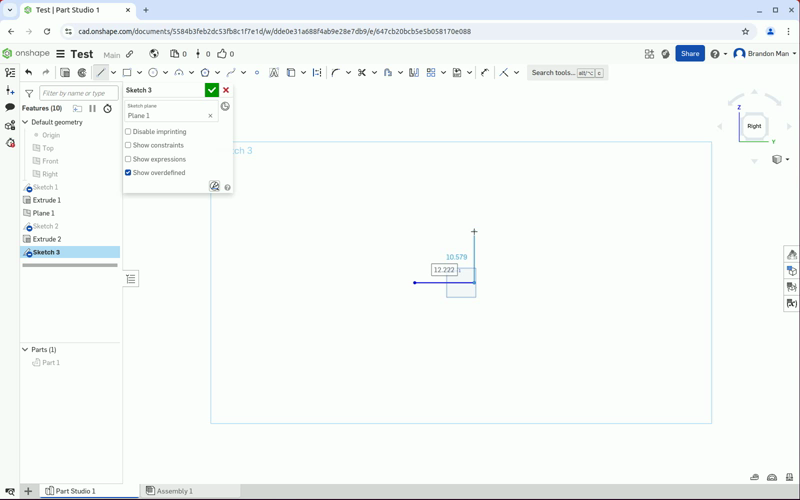
key_down(shift)
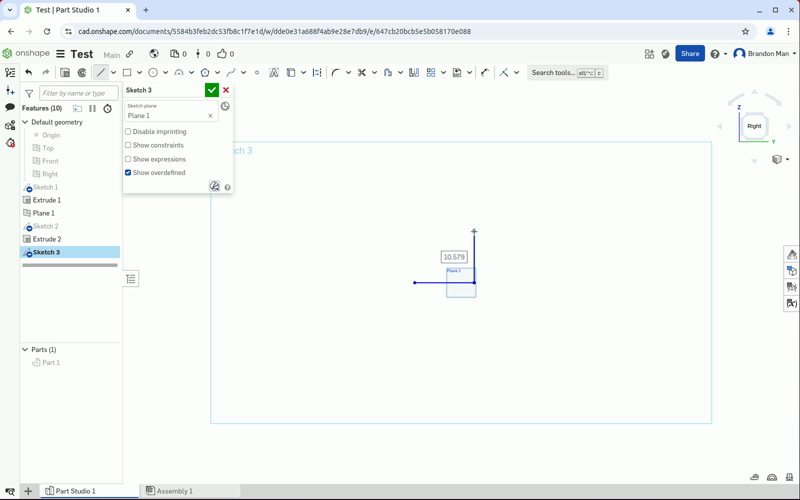
mouse_move(414, 245)
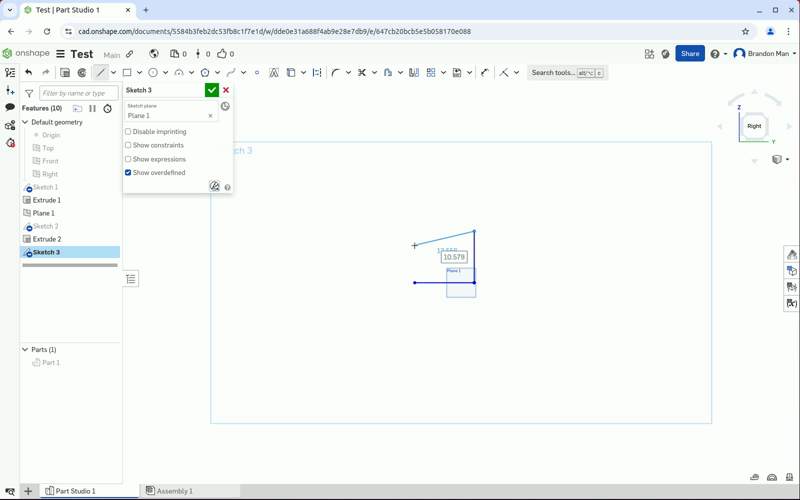
click(414, 245)
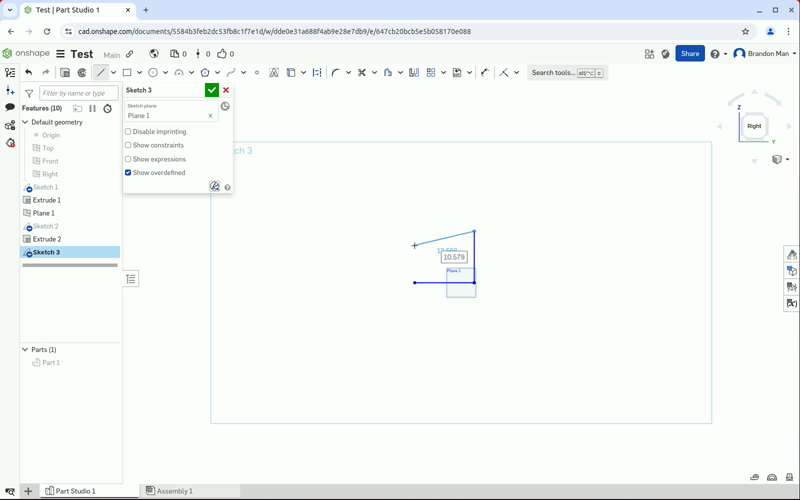
key_up(shift)
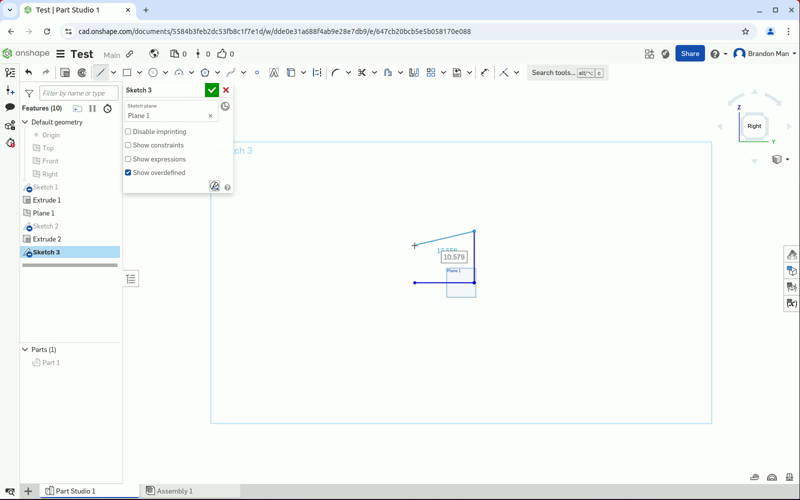
mouse_move(444, 245)
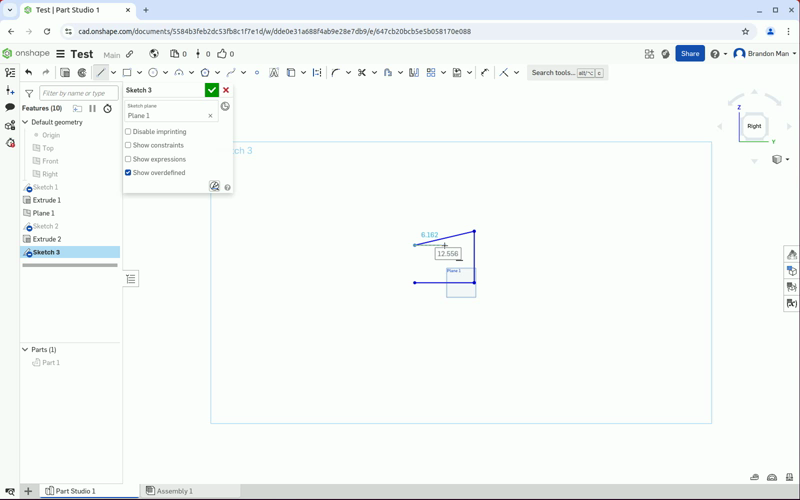
key_down(shift)
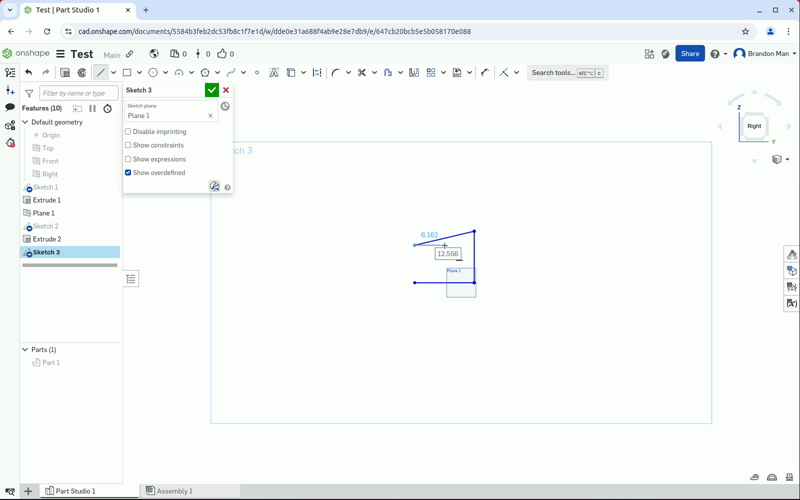
mouse_move(414, 282)
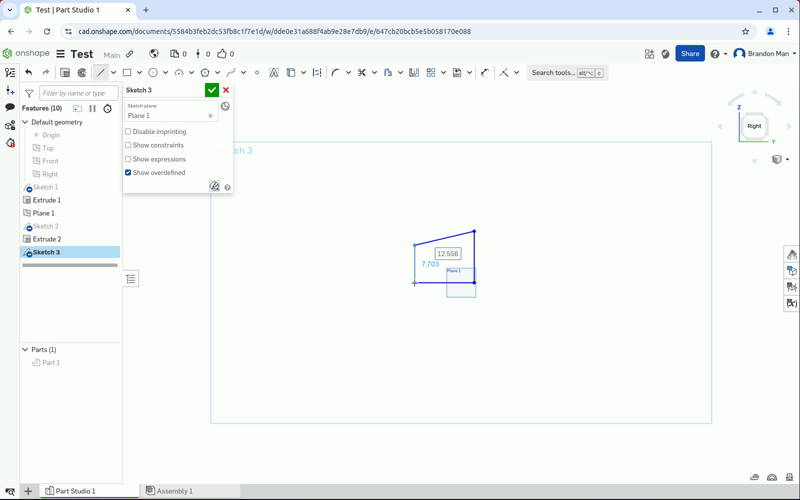
key_up(shift)
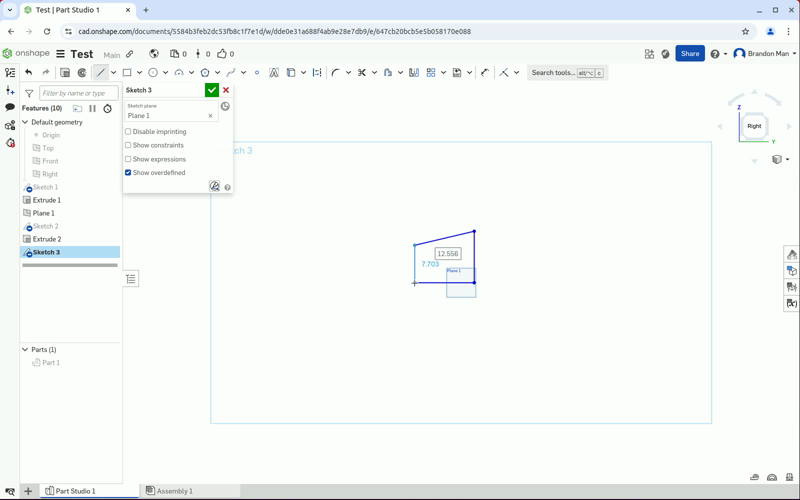
click(414, 282)
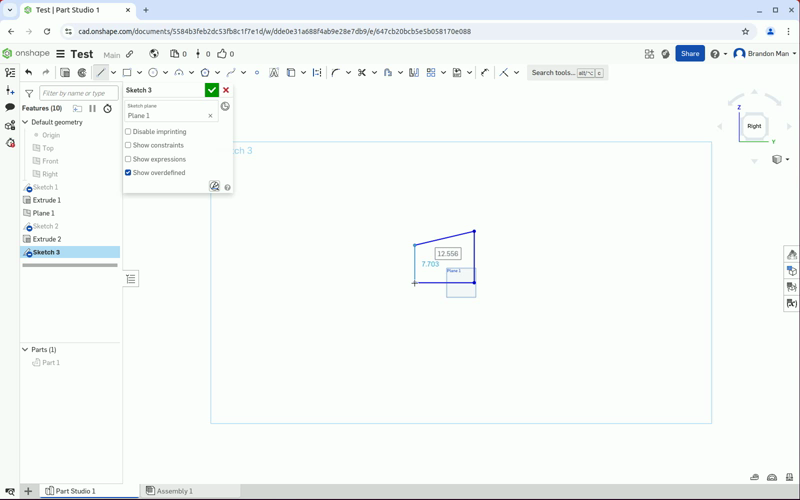
key(esc)
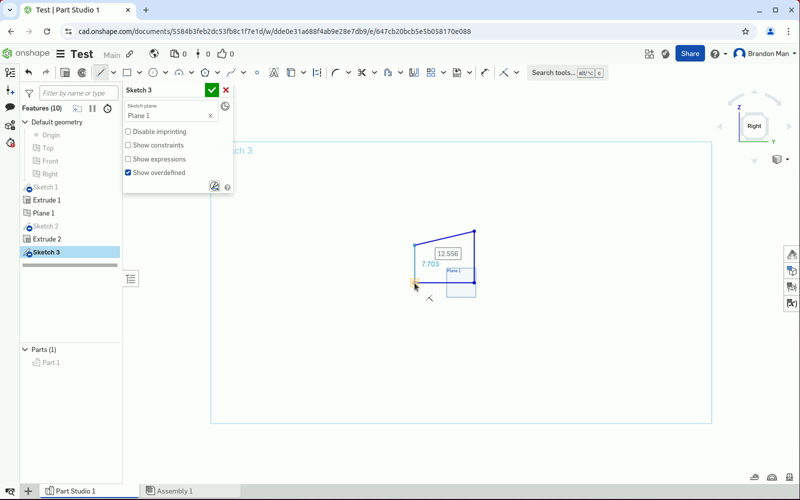
mouse_move(425, 262)
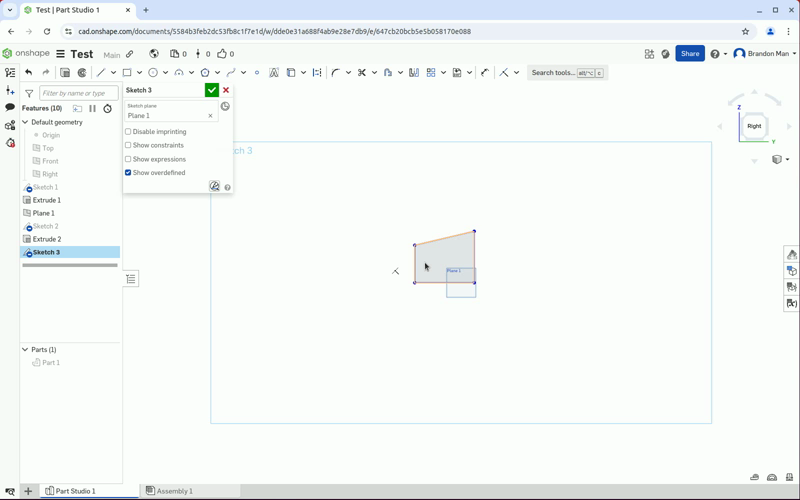
click(425, 262)
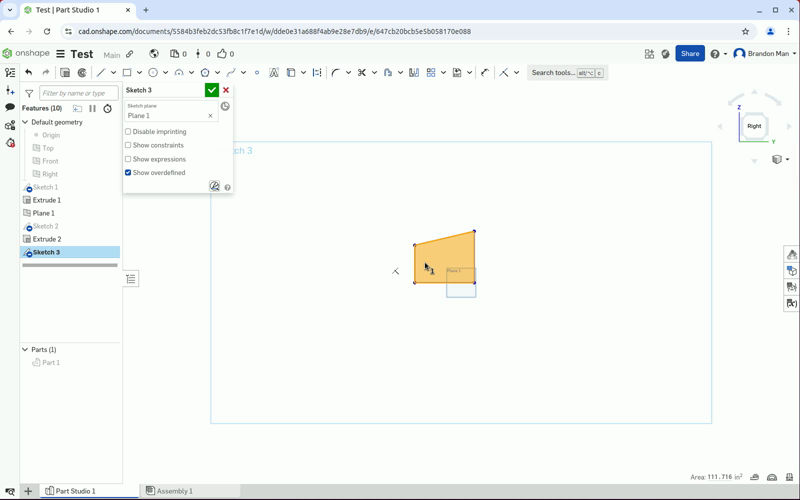
mouse_move(73, 352)
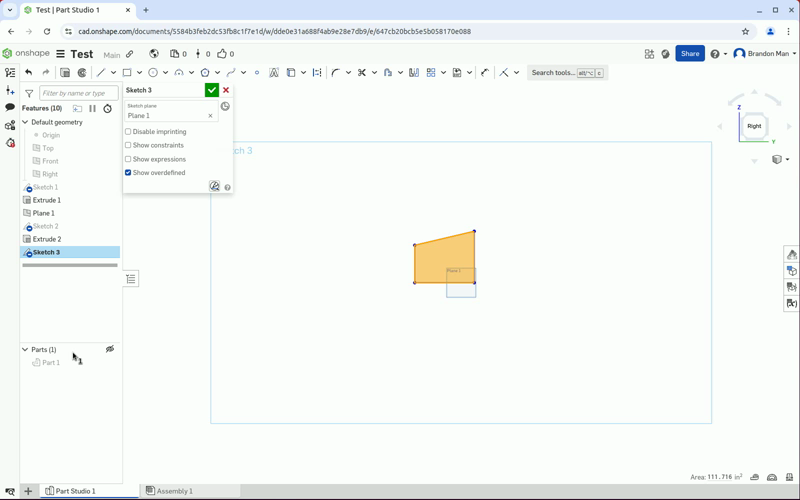
key(shift+y)
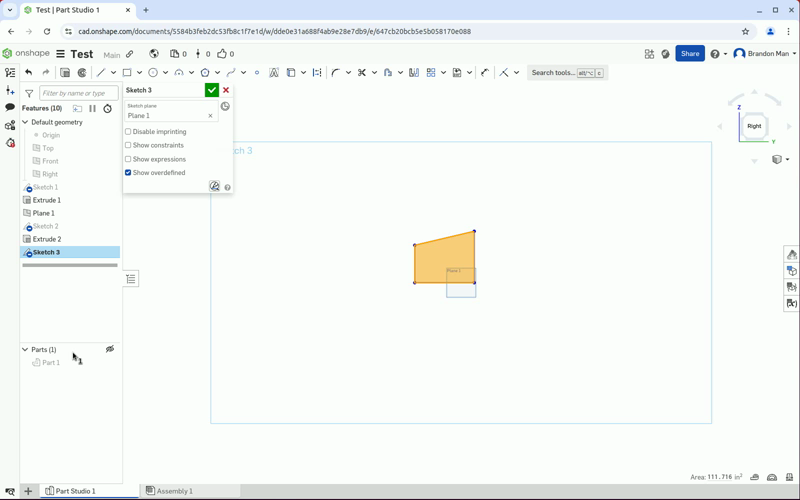
key(shift+e)
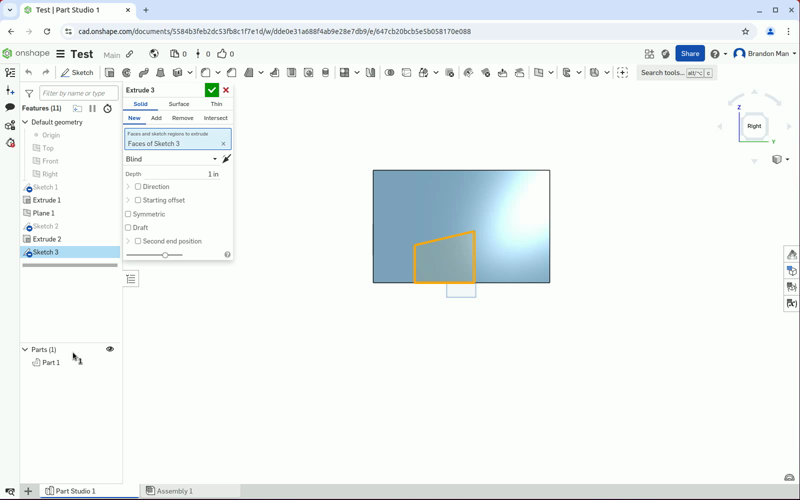
mouse_move(143, 106)
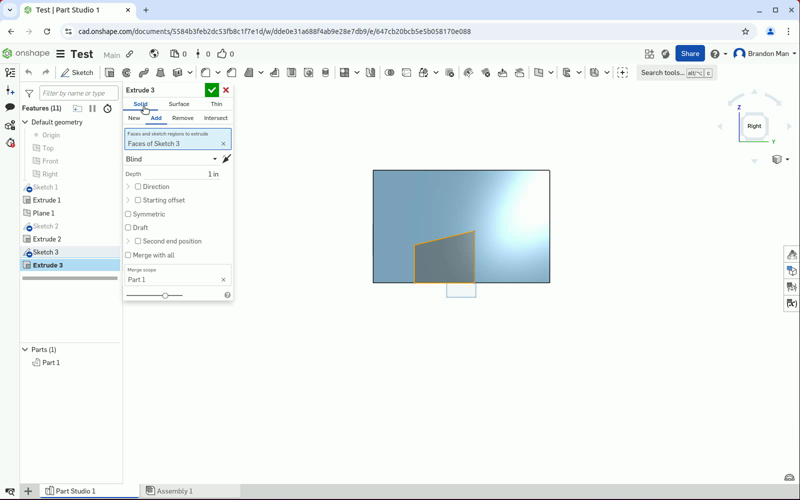
click(143, 106)
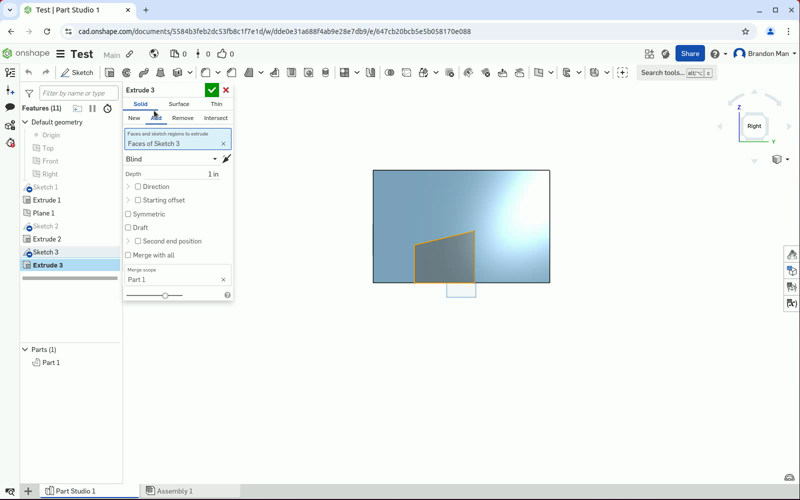
mouse_move(186, 120)
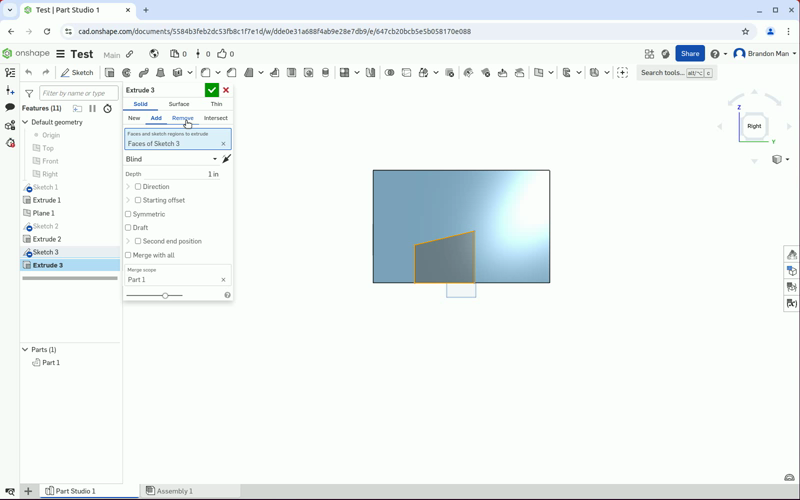
click(186, 120)
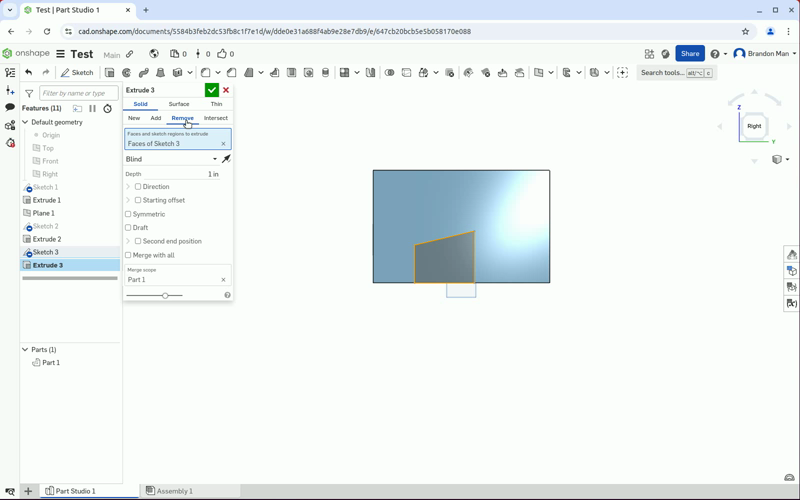
key(tab, 4)
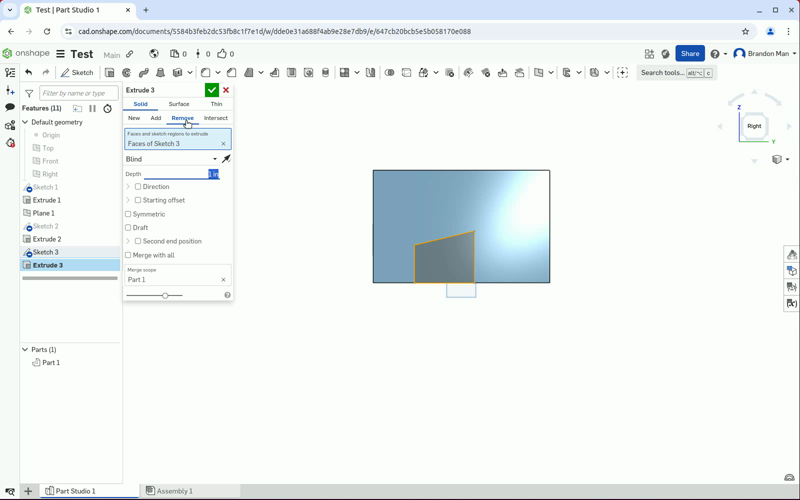
text(7.703)
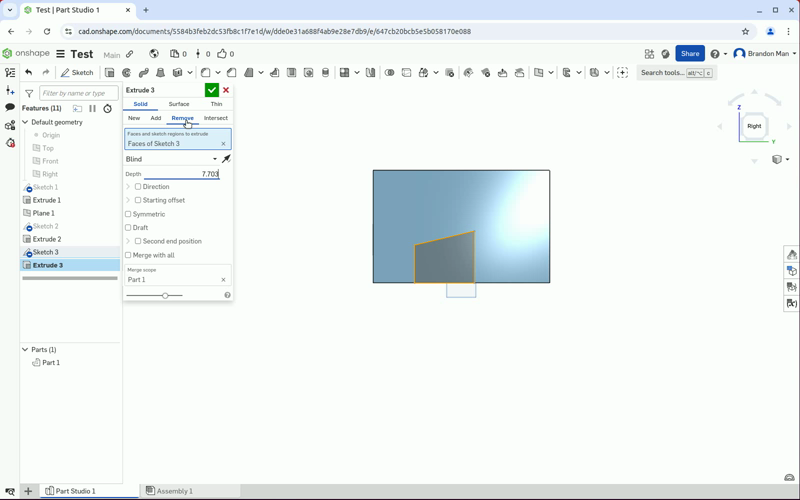
key(tab, 6)
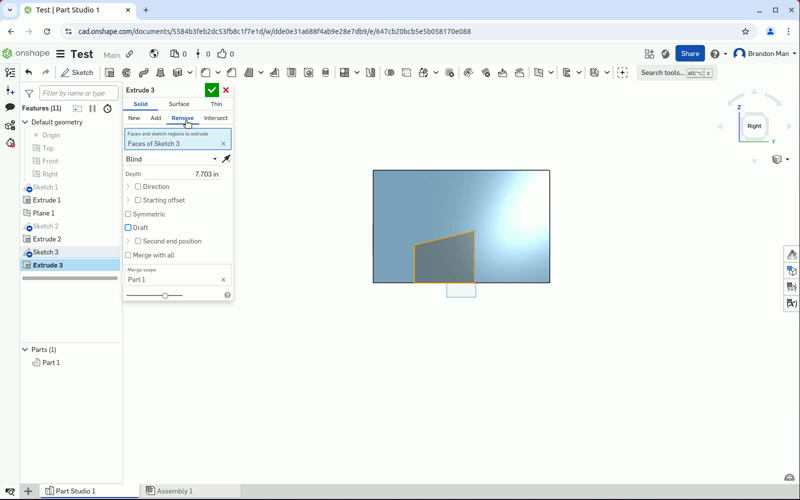
key(space)
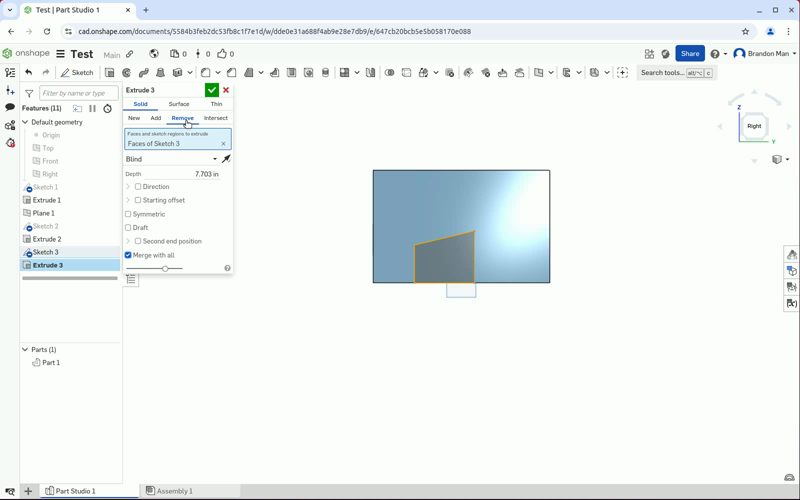
key(enter)
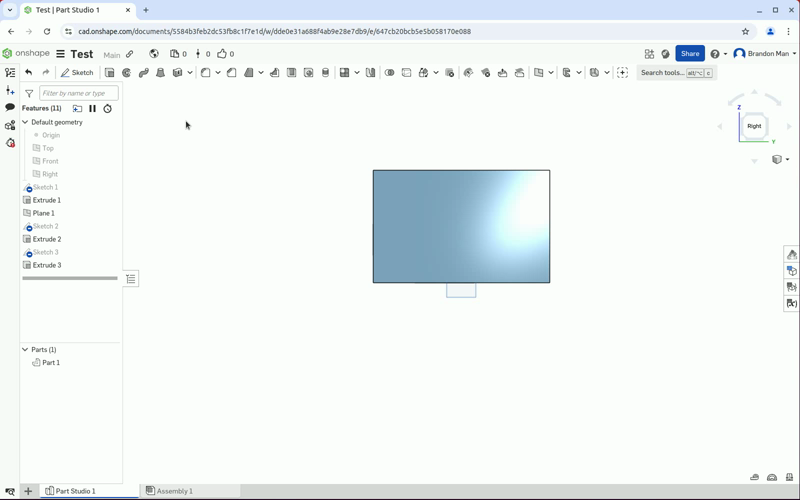
key(shift+h)
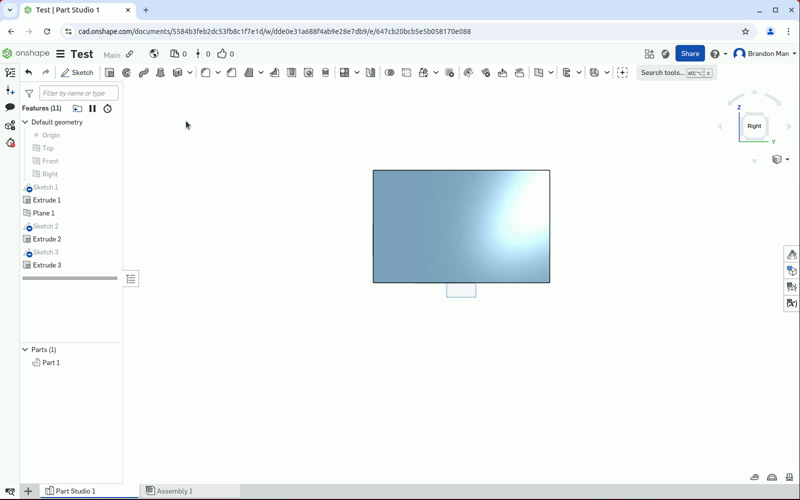
key(shift+h)
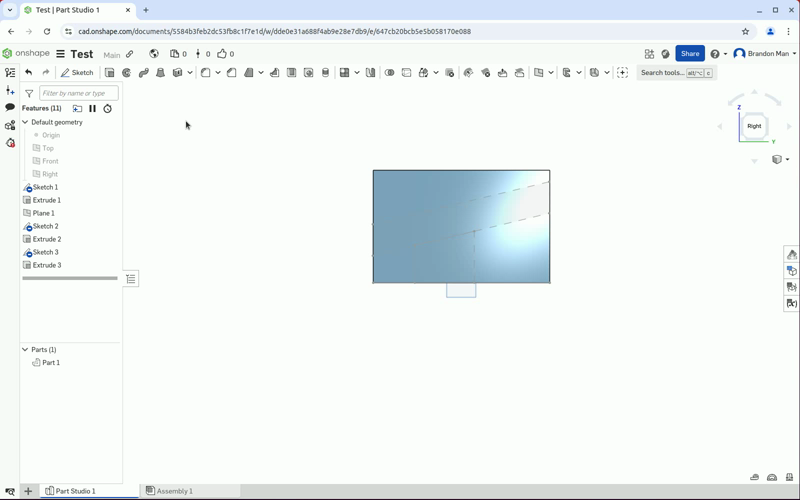
key(shift+7)
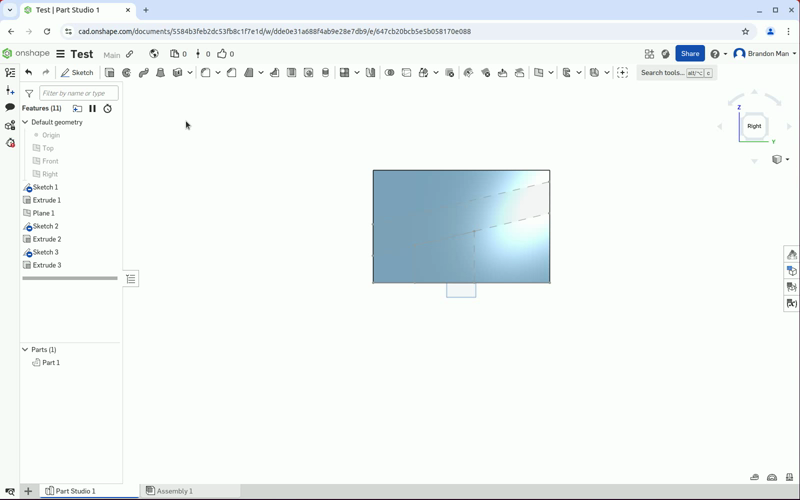
key(right, 2)
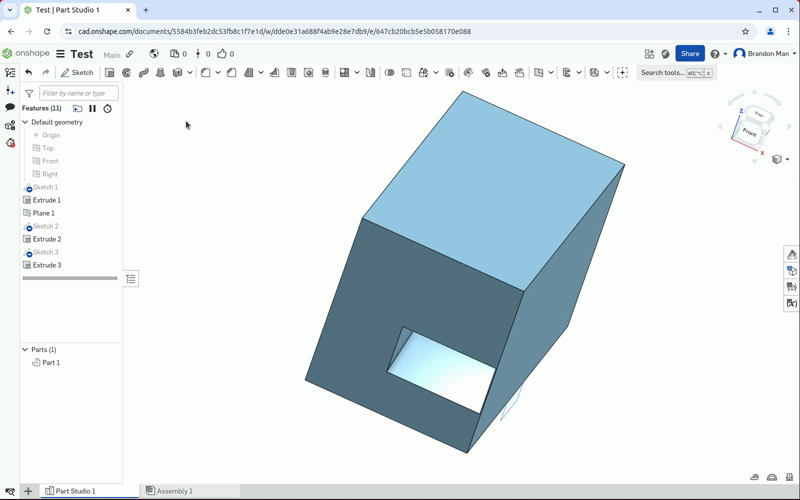
key(down, 2)
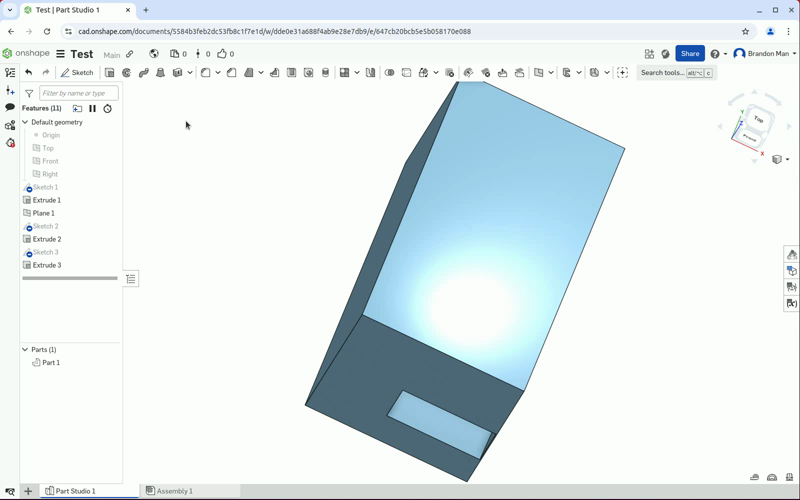
key(up, 2)
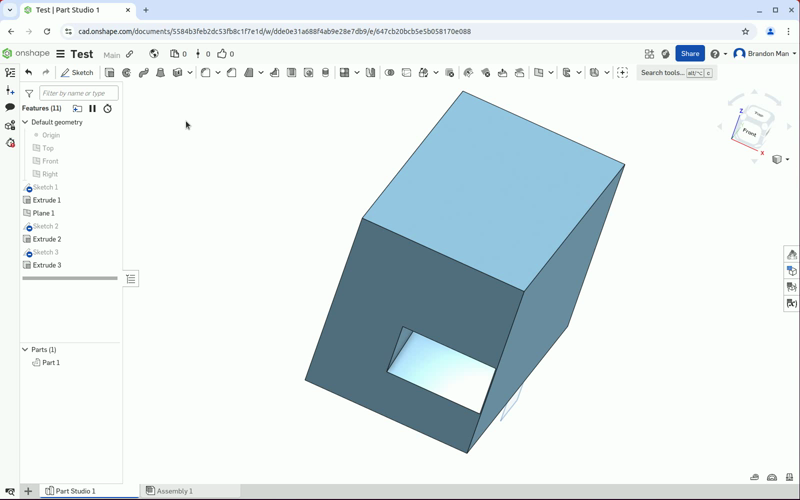
key(left, 2)
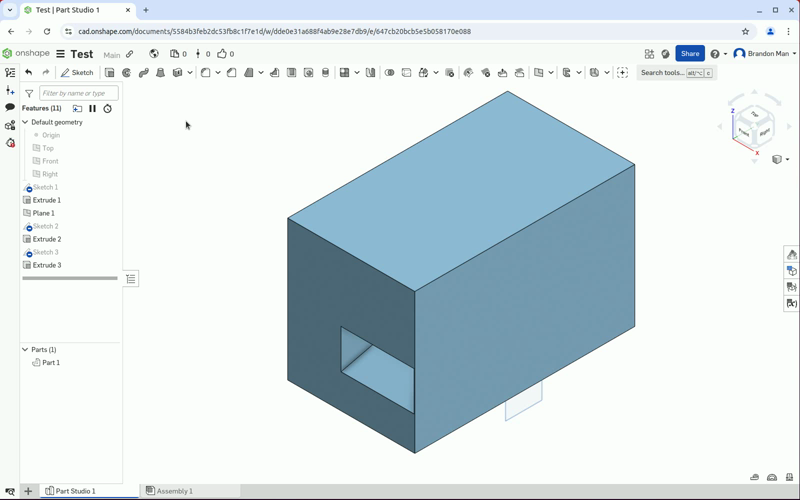
mouse_move(73, 189)
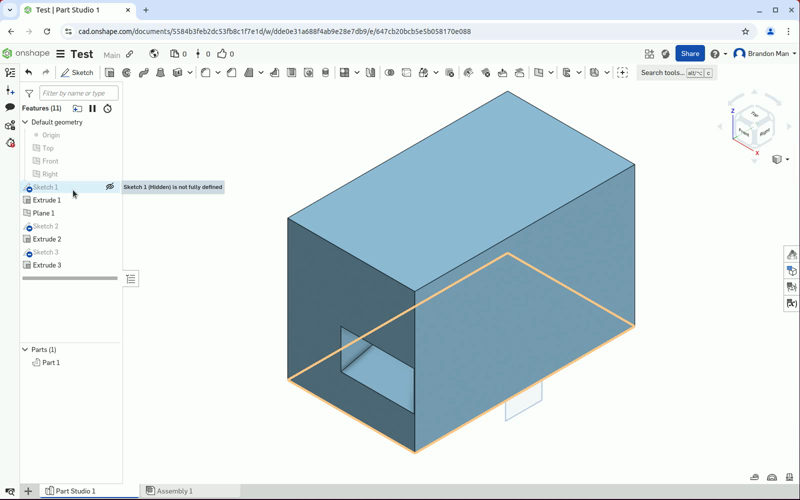
click(73, 189)